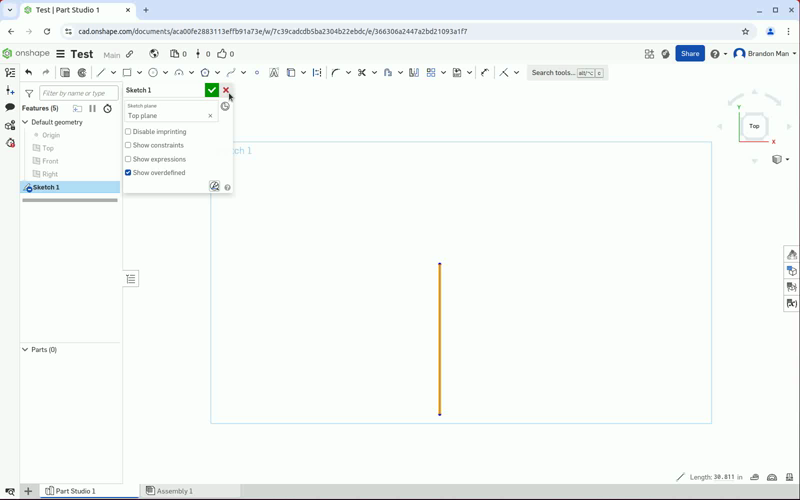
key(shift+h)
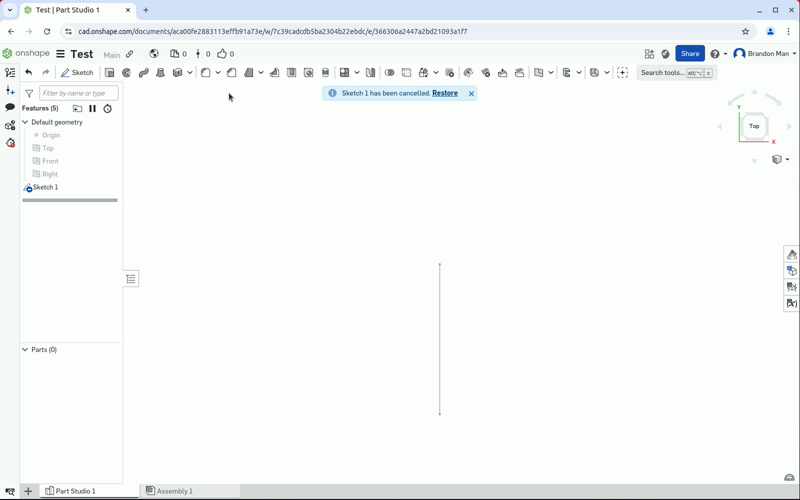
mouse_move(73, 352)
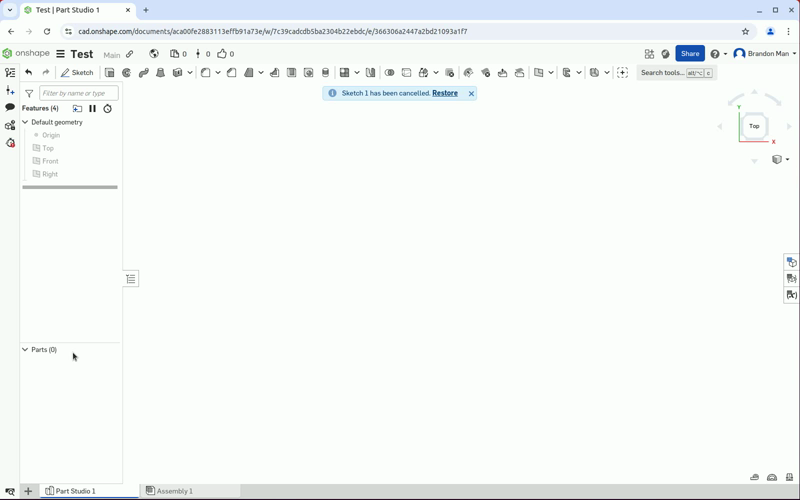
key(y)
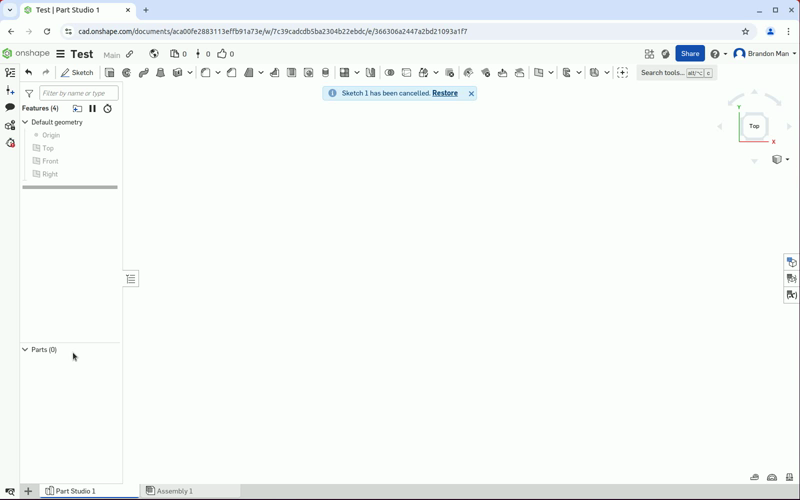
key(shift+p)
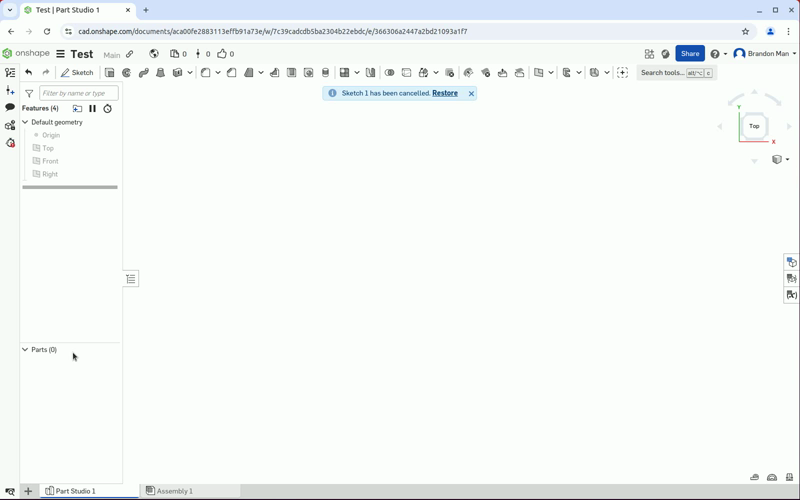
key(space)
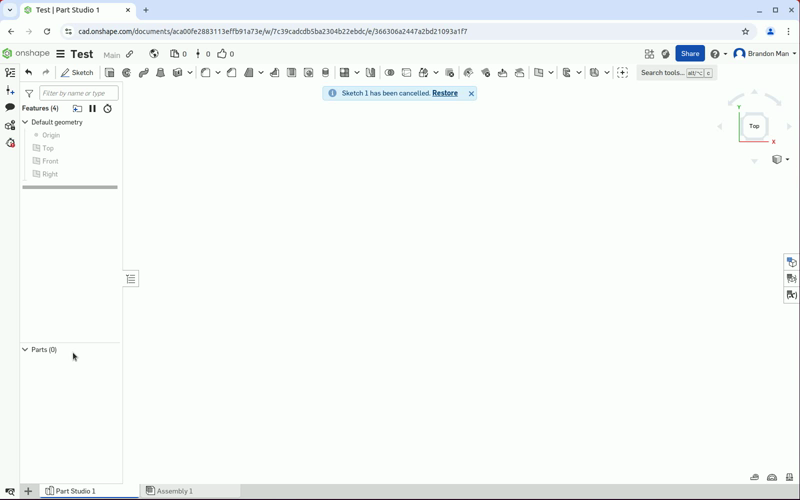
key_down(shift)
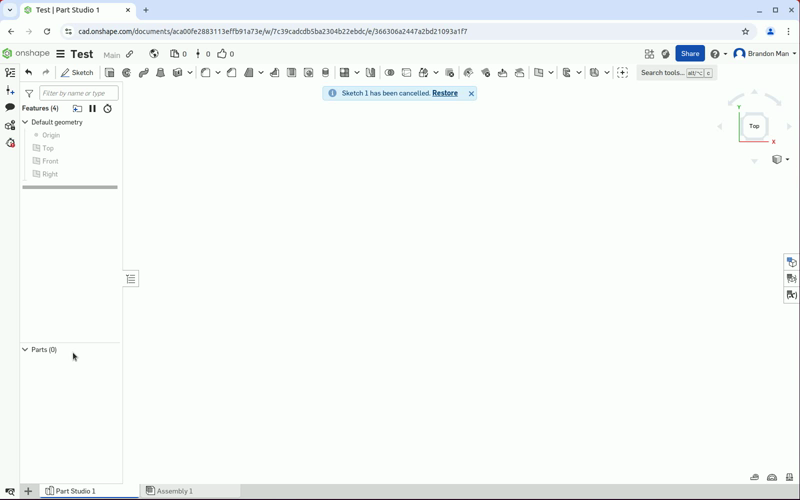
key(up)
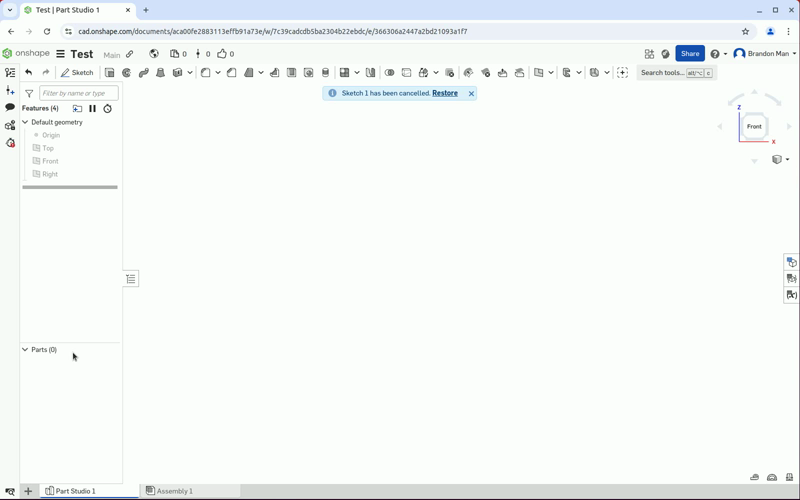
key_up(shift)
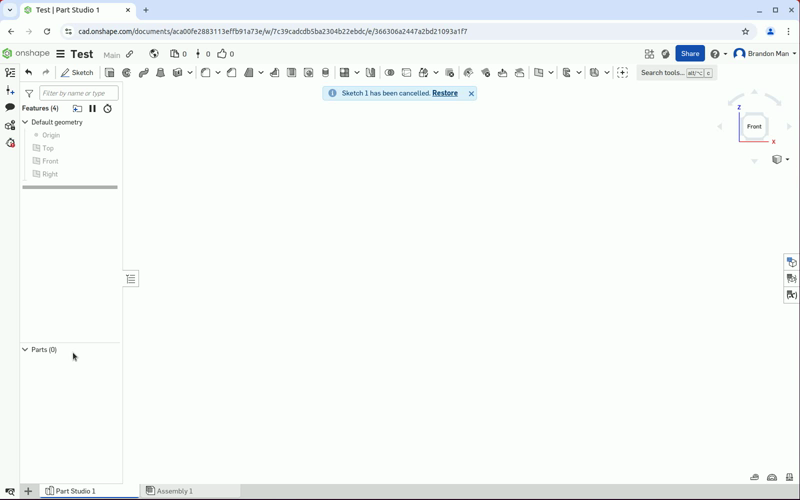
key(space)
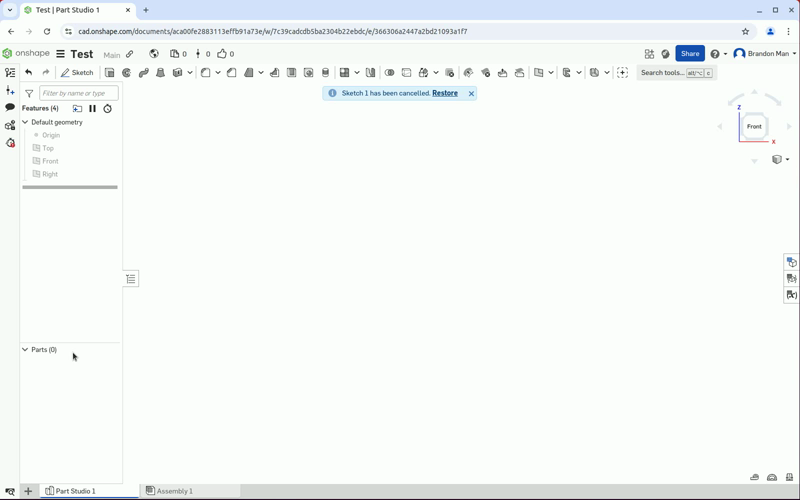
key_down(shift)
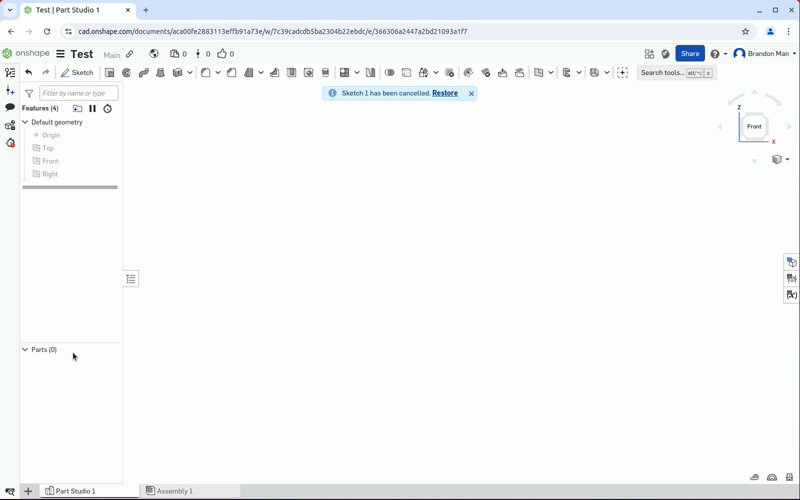
key(left)
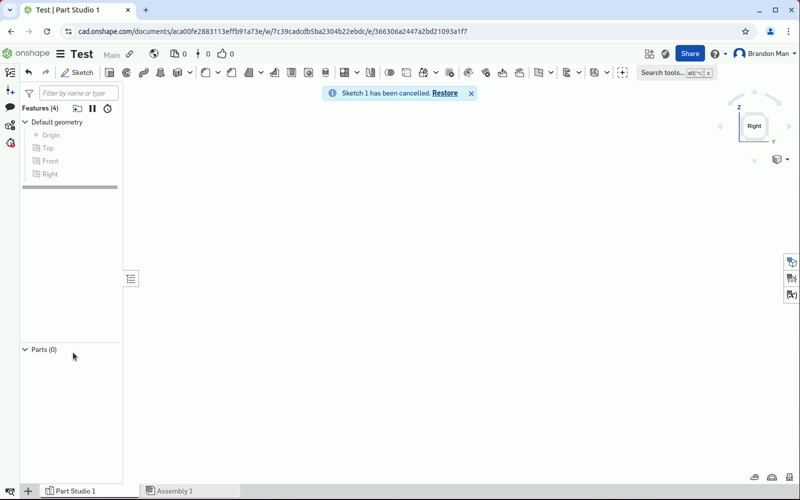
key_up(shift)
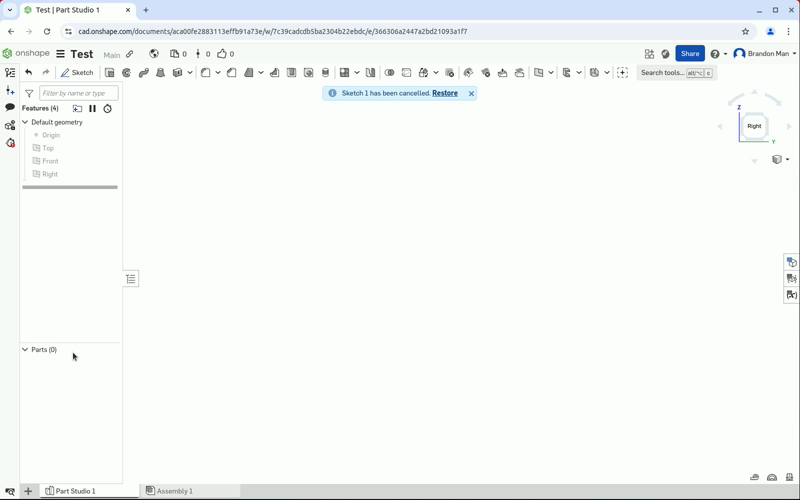
mouse_move(73, 352)
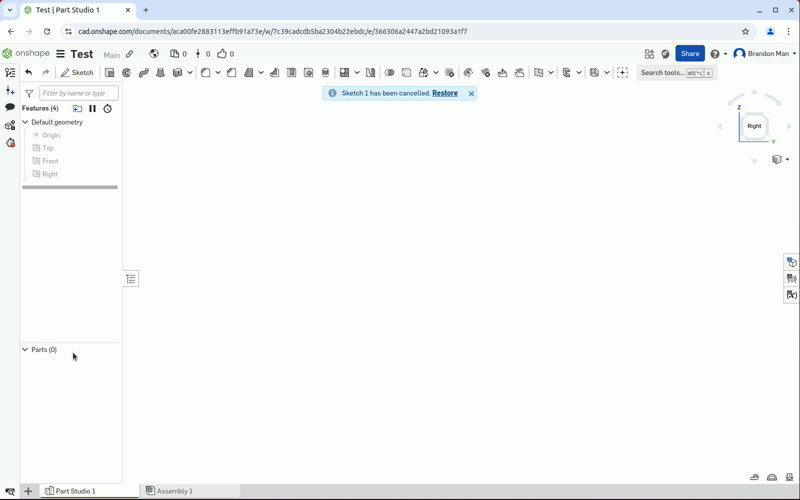
key(shift+y)
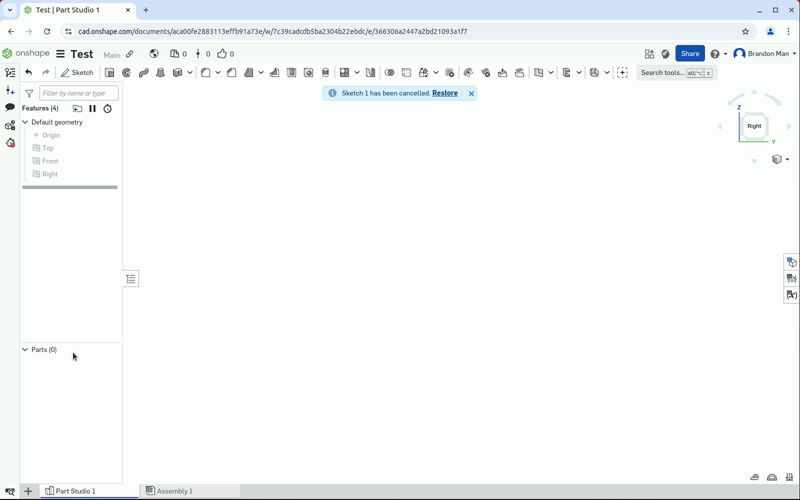
key(shift+s)
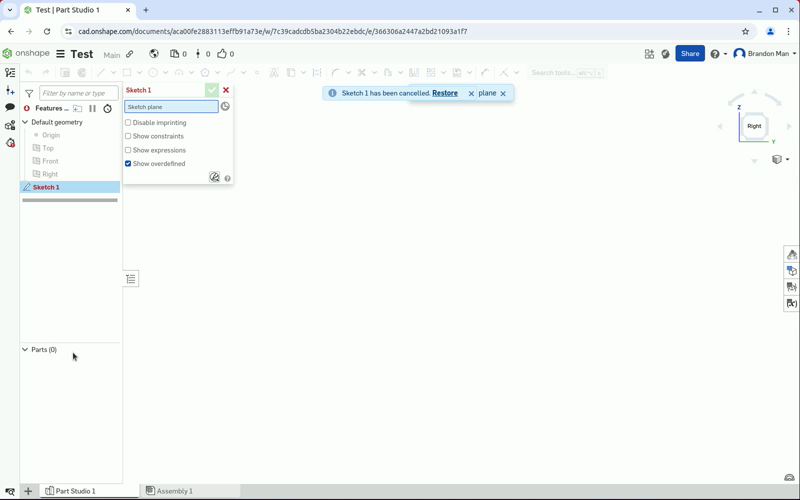
mouse_move(73, 176)
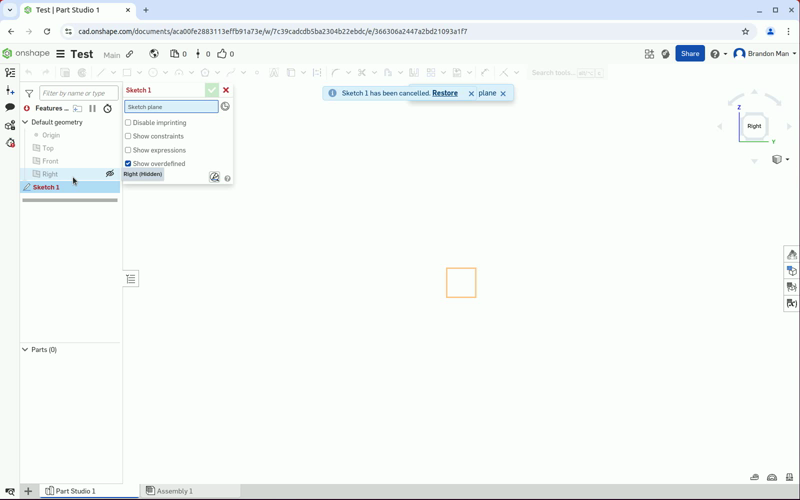
click(73, 176)
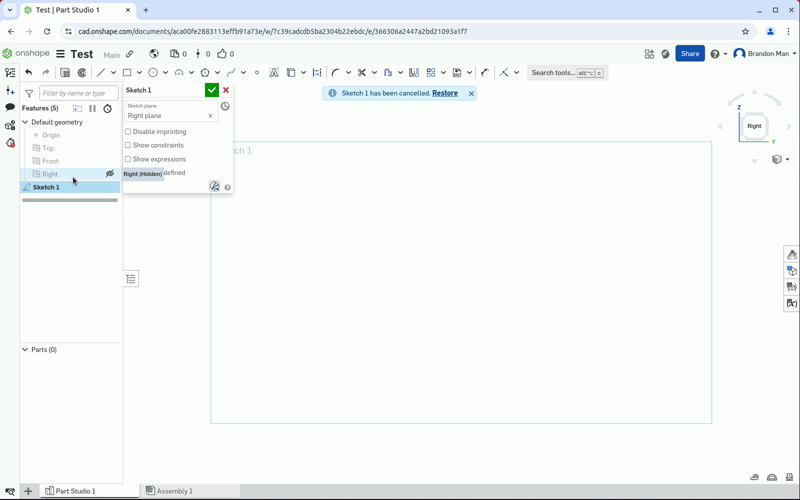
mouse_move(73, 352)
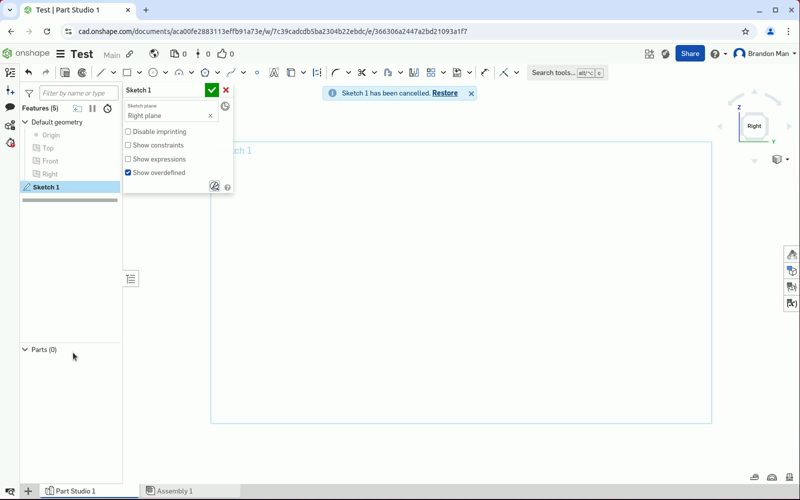
key(y)
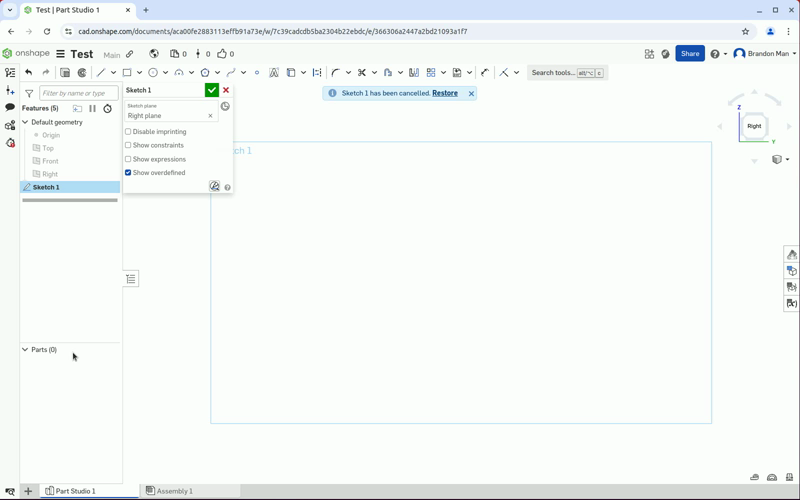
key(l)
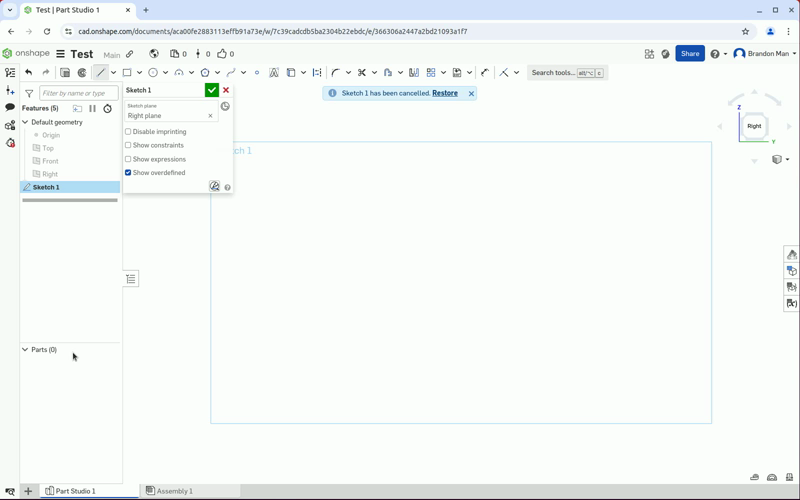
key_down(shift)
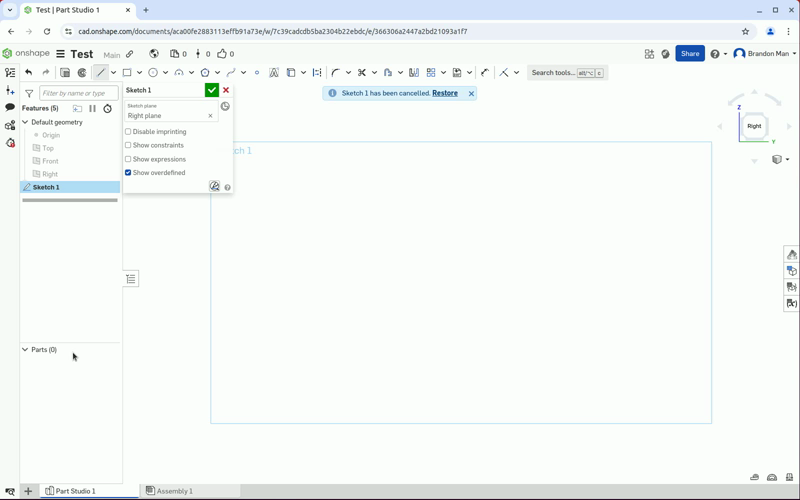
mouse_move(393, 282)
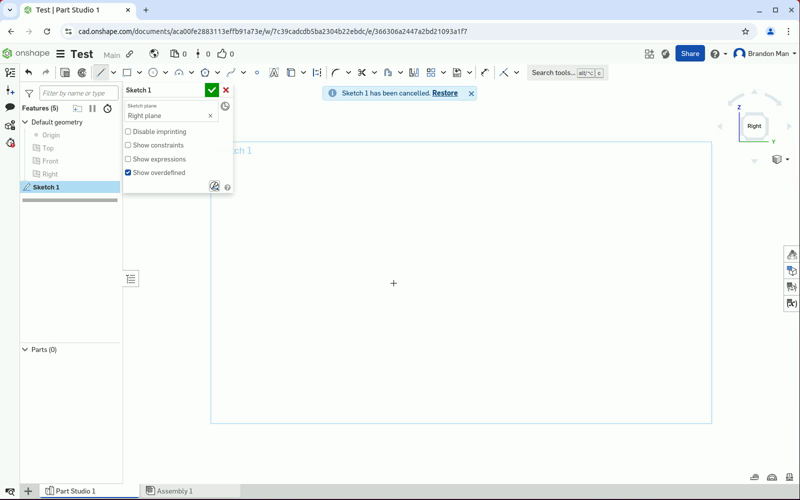
click(393, 282)
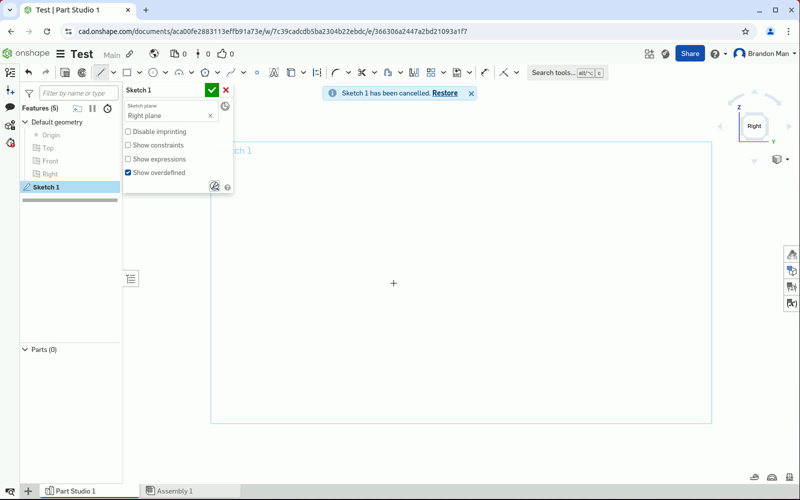
key_up(shift)
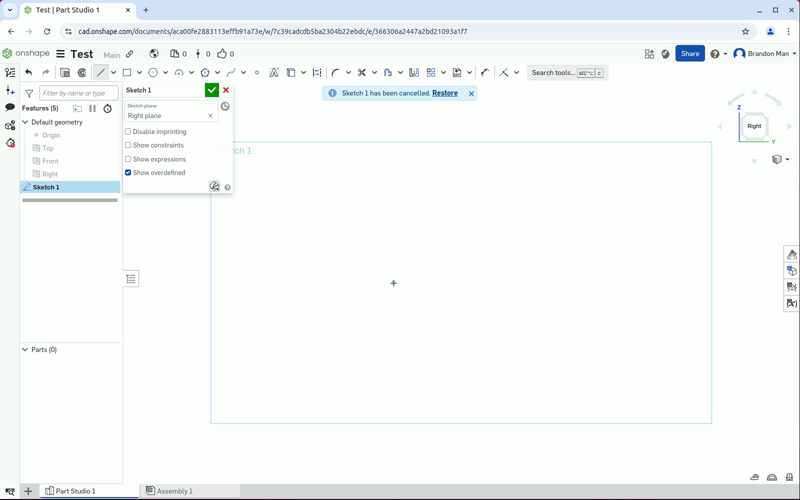
key_down(shift)
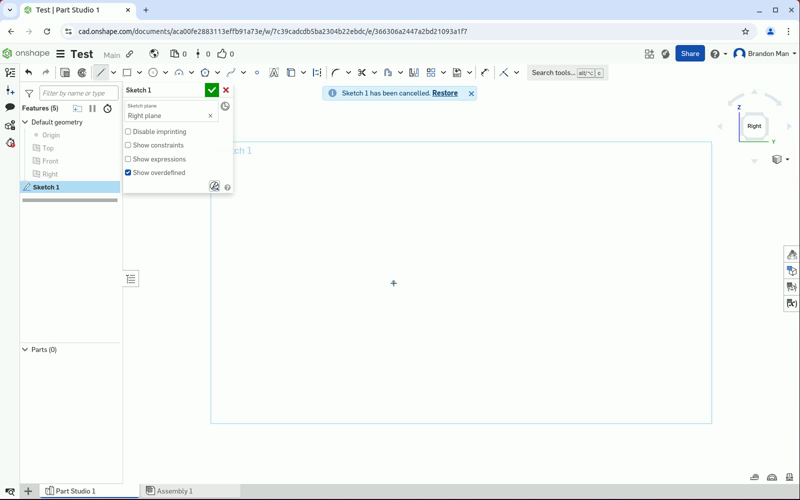
mouse_move(469, 282)
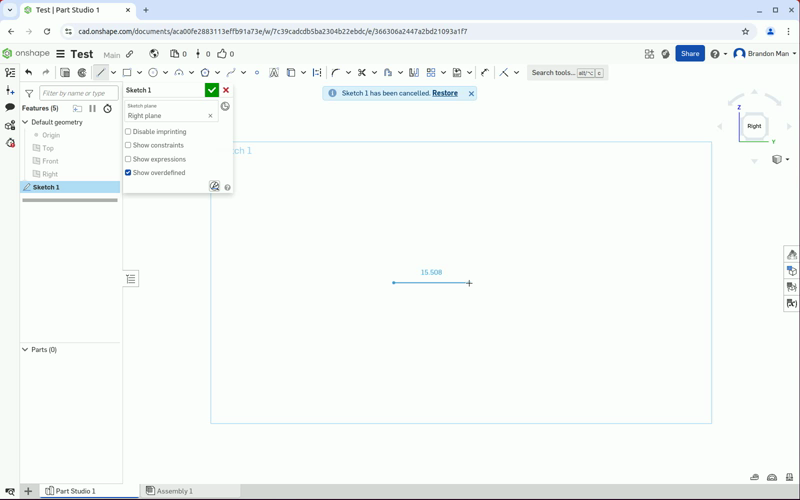
click(469, 282)
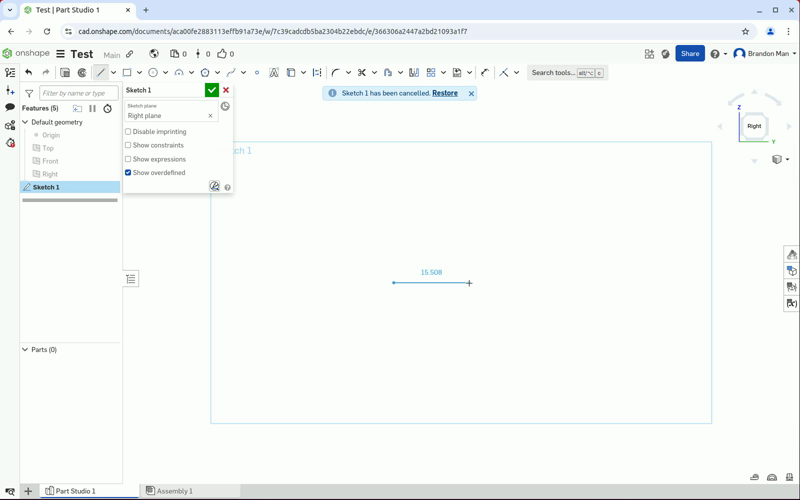
key_up(shift)
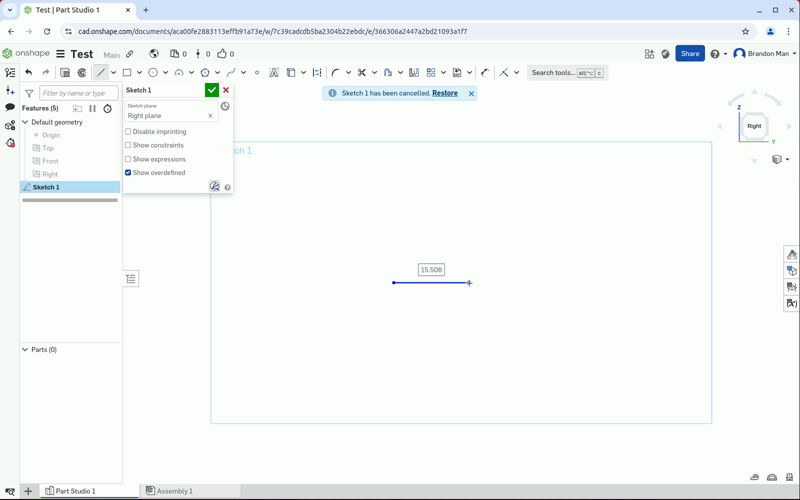
key_down(shift)
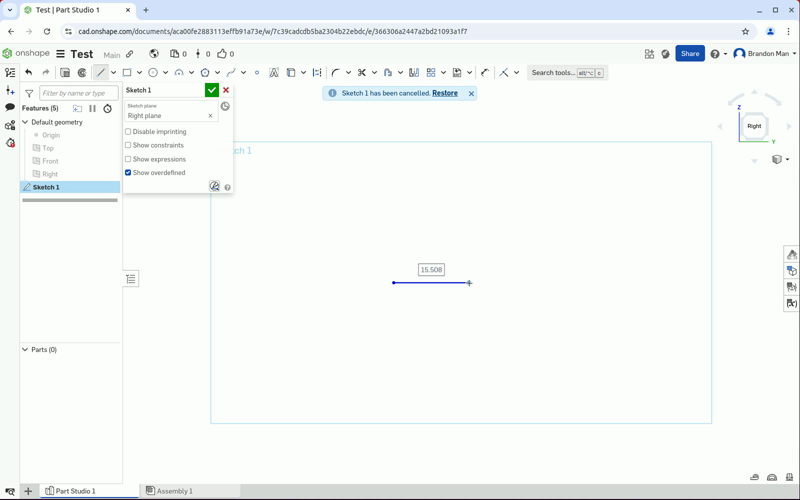
mouse_move(469, 189)
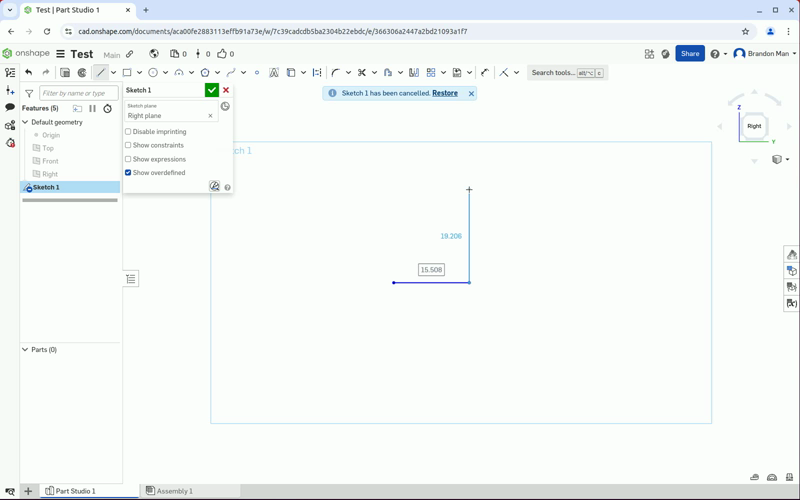
click(469, 189)
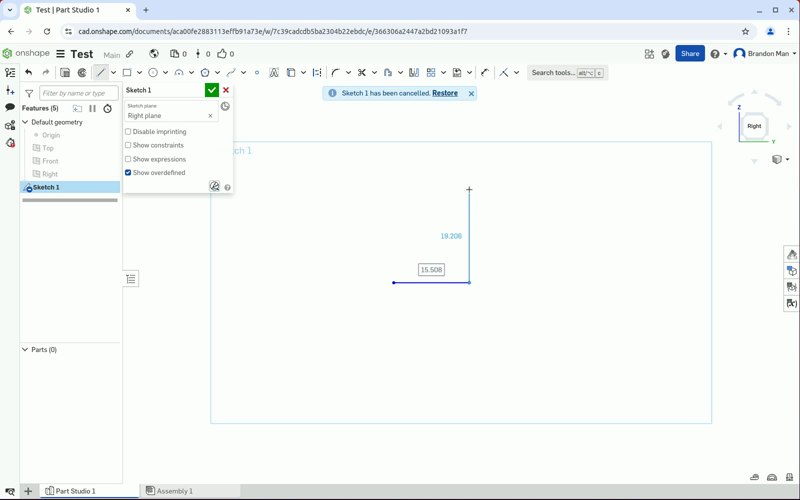
key_up(shift)
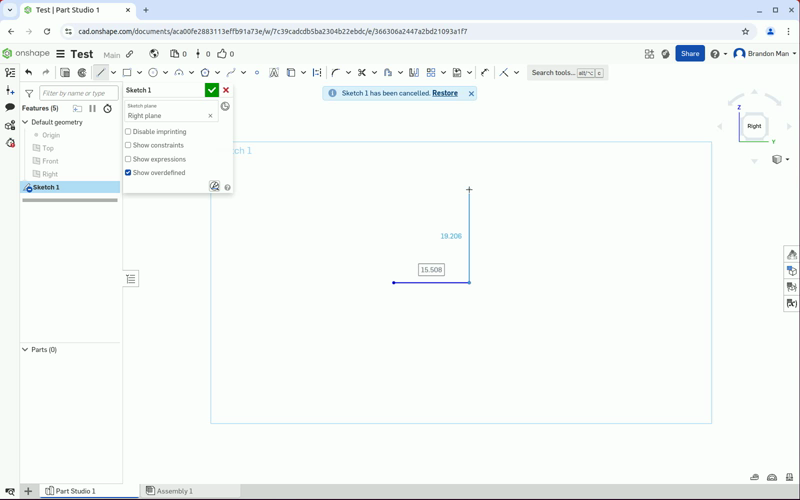
key_down(shift)
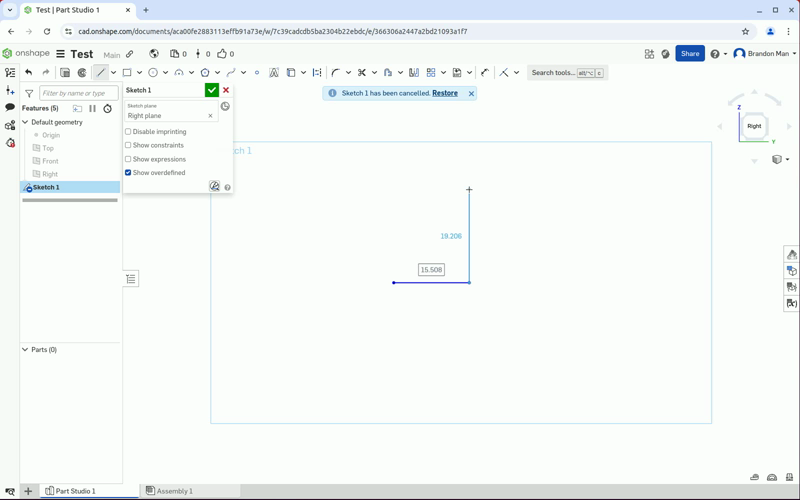
mouse_move(393, 189)
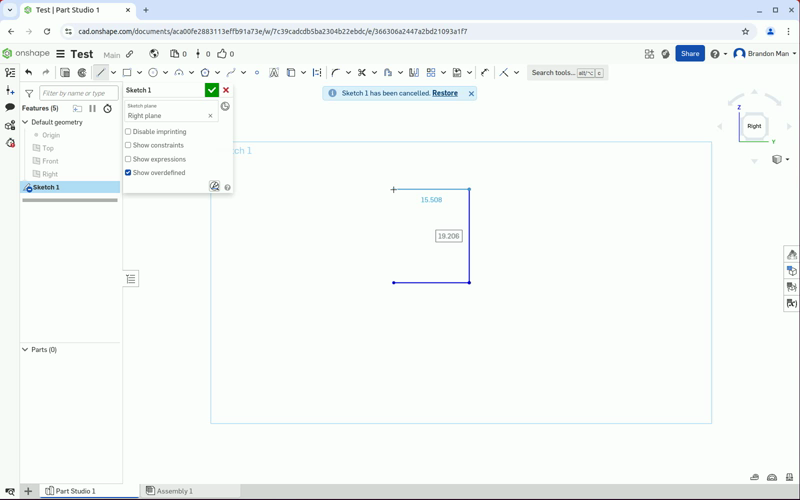
click(393, 189)
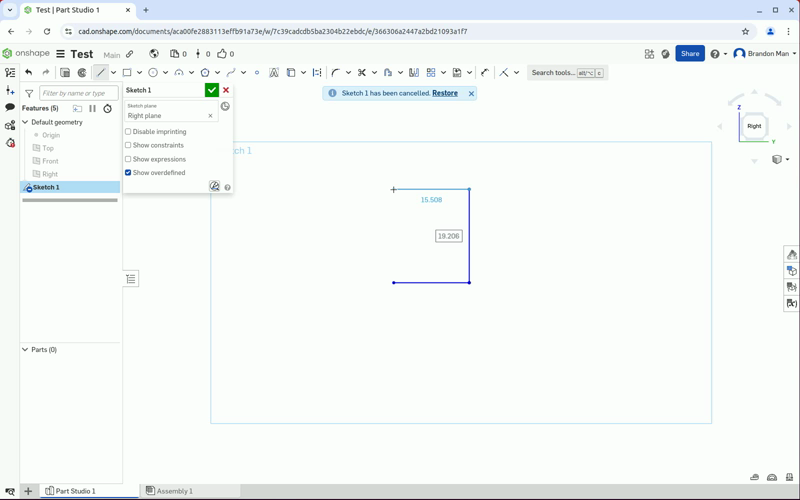
key_up(shift)
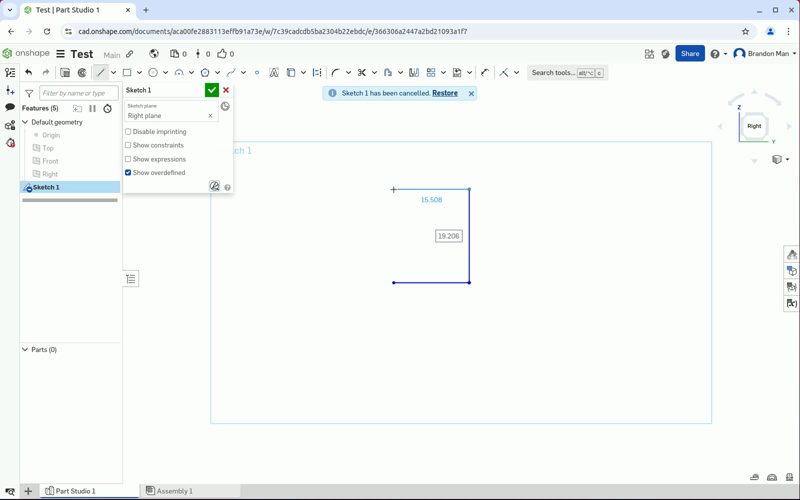
key_down(shift)
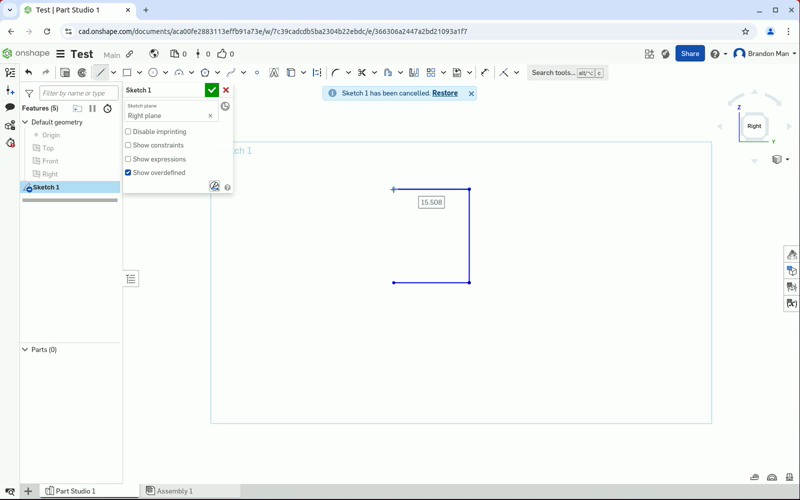
mouse_move(393, 282)
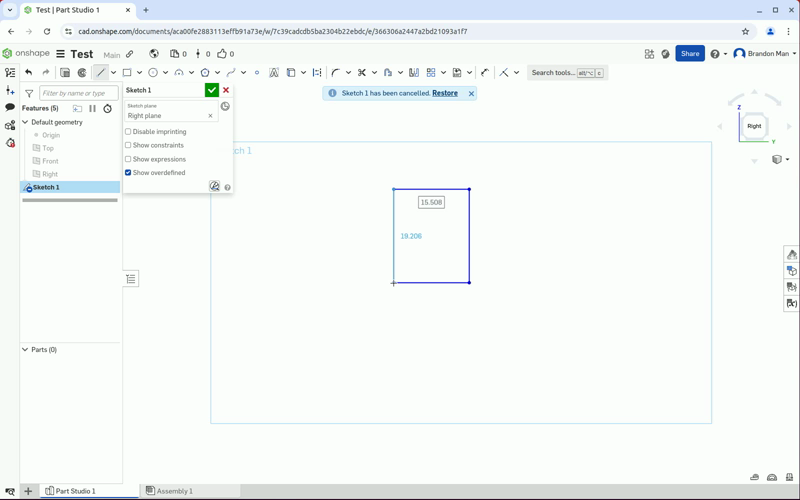
key_up(shift)
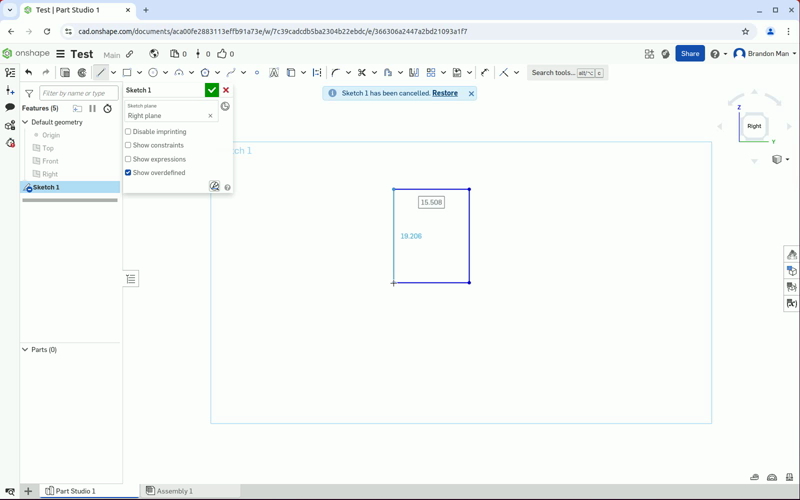
click(393, 282)
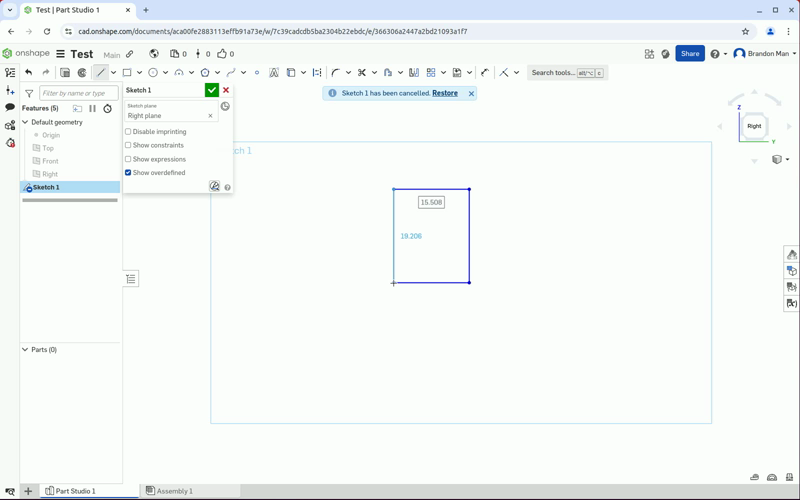
key(esc)
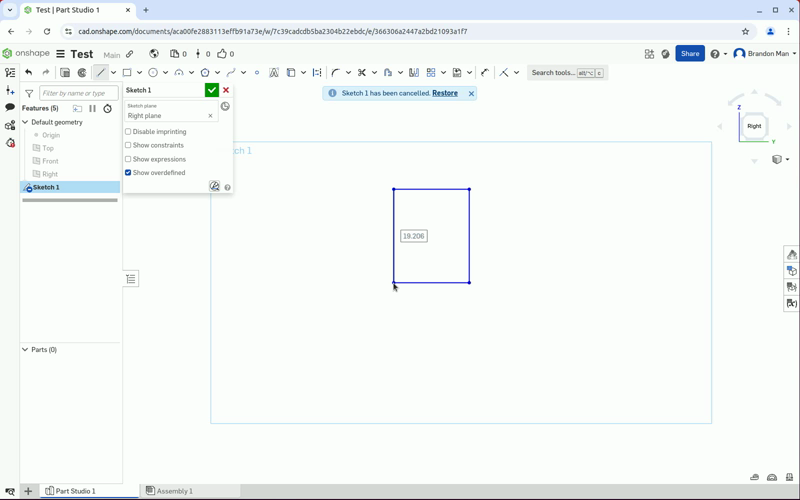
mouse_move(462, 217)
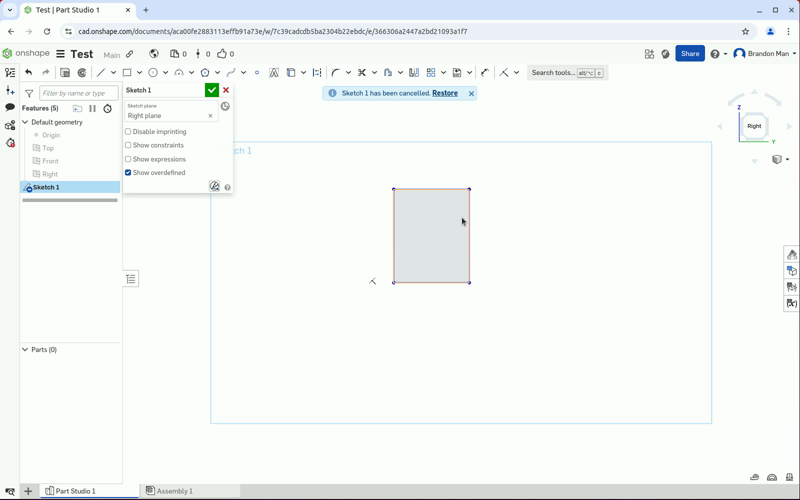
click(462, 217)
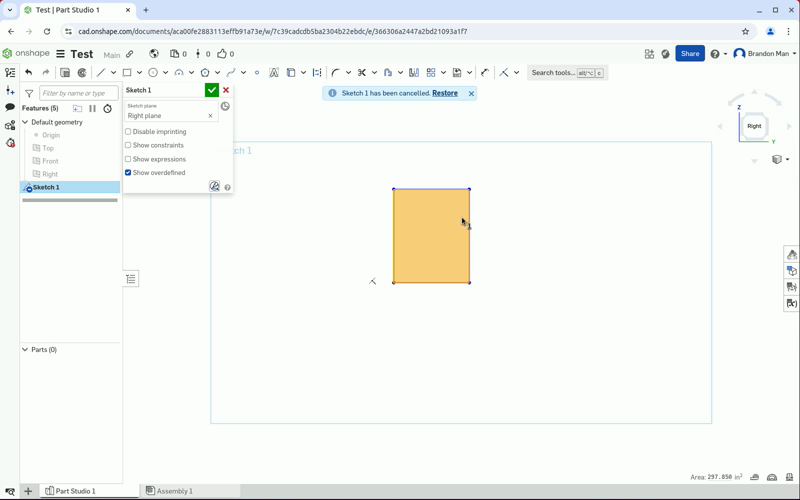
mouse_move(73, 352)
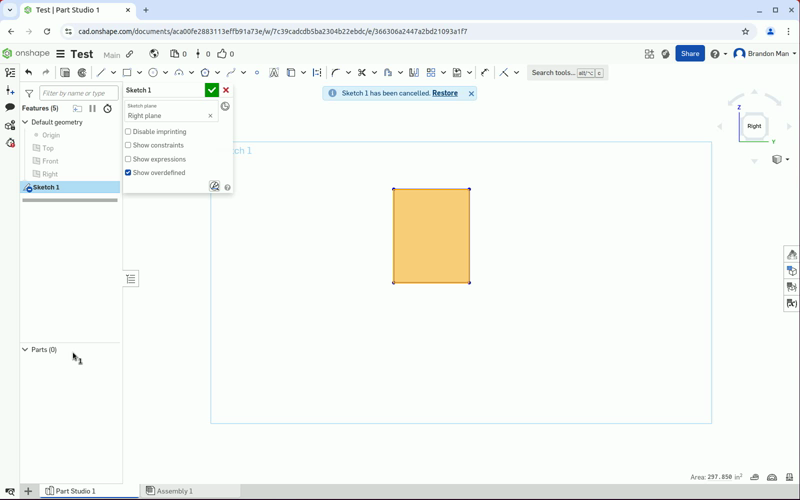
key(shift+y)
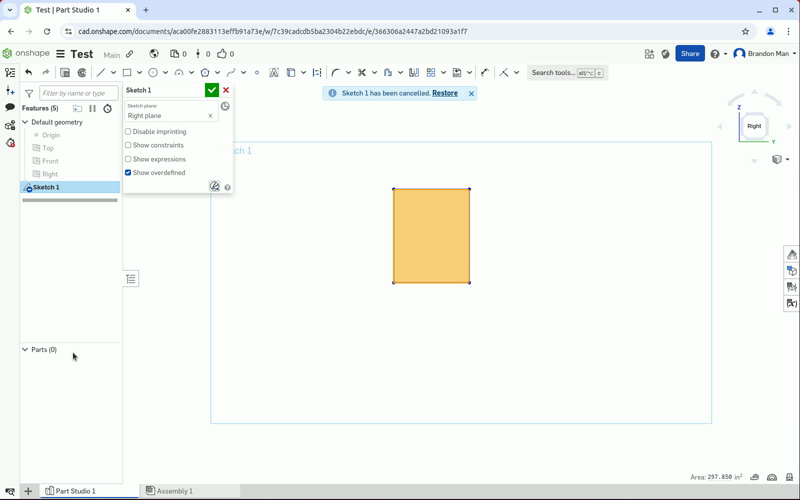
key(shift+e)
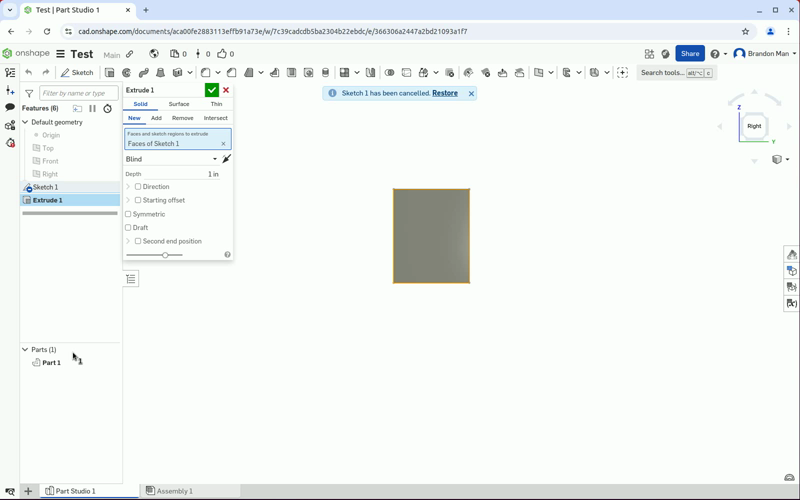
mouse_move(143, 106)
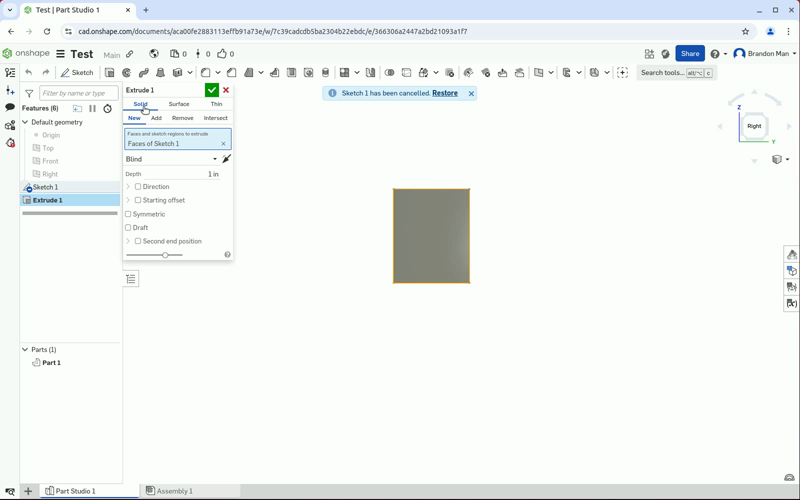
click(143, 106)
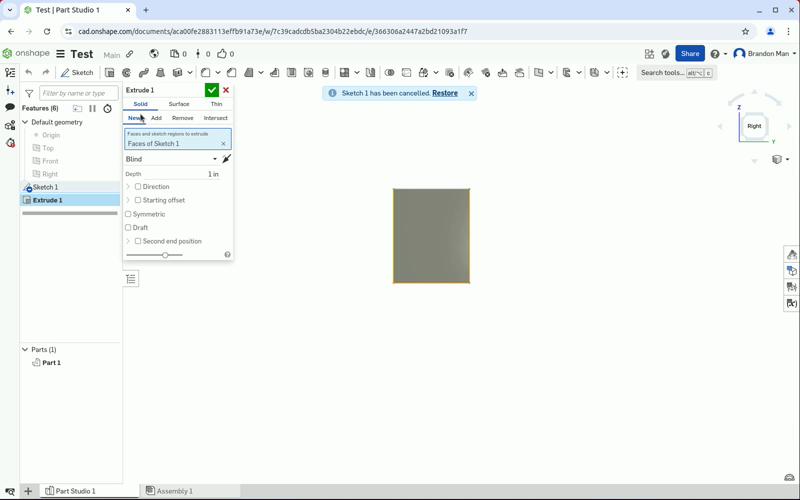
mouse_move(137, 120)
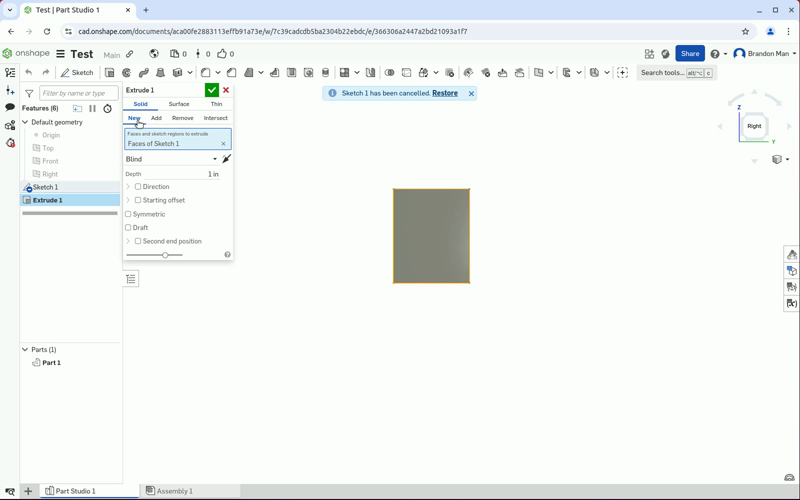
click(137, 120)
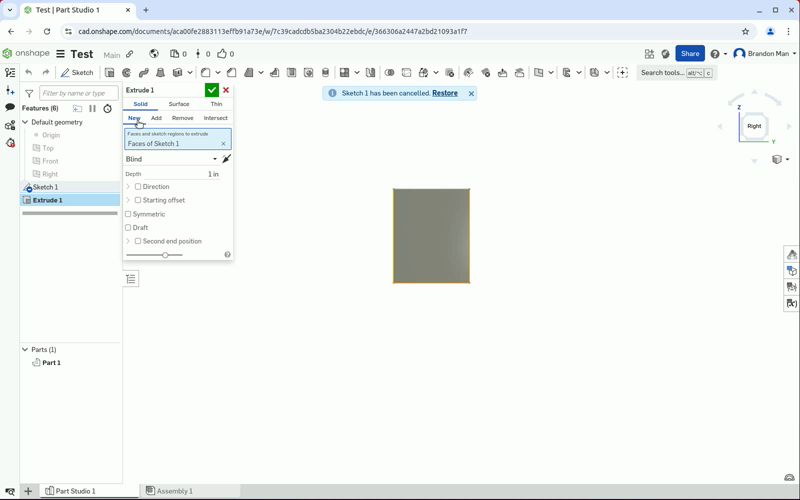
key(tab, 4)
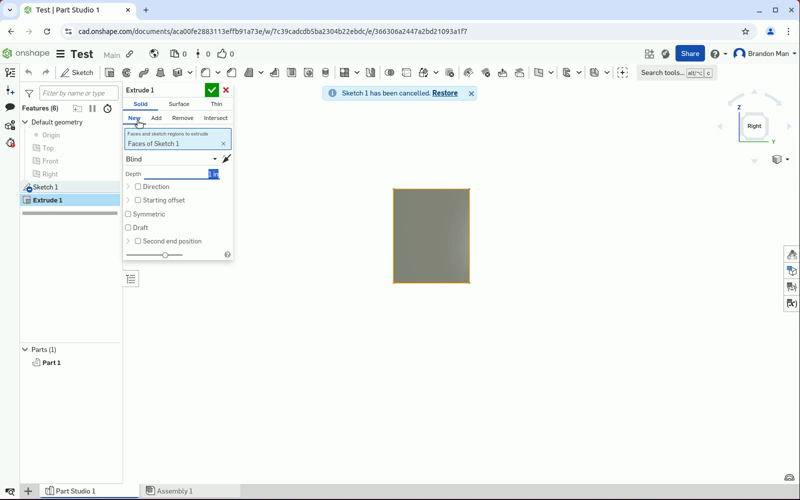
text(23.108)
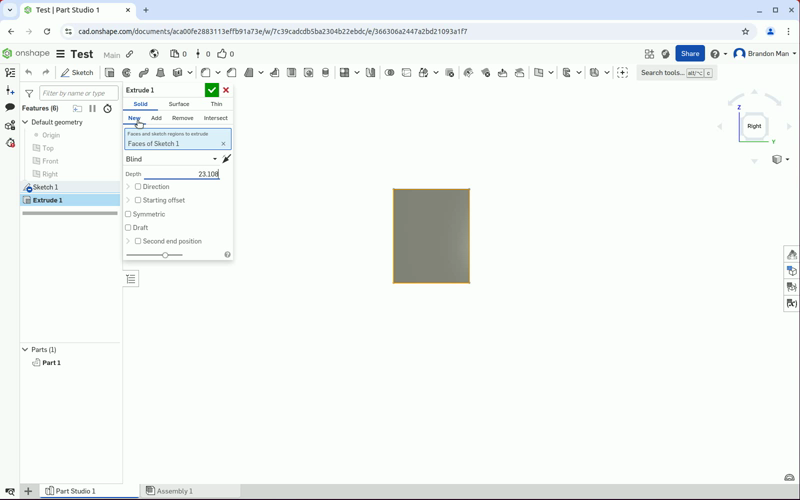
key(enter)
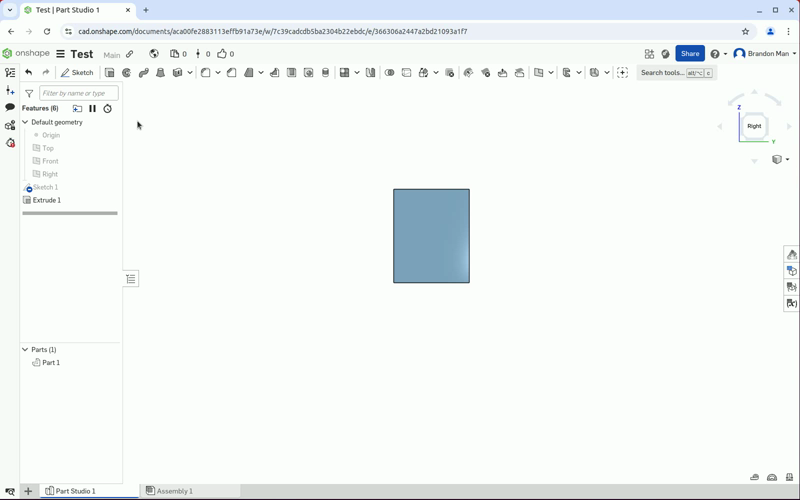
key(shift+h)
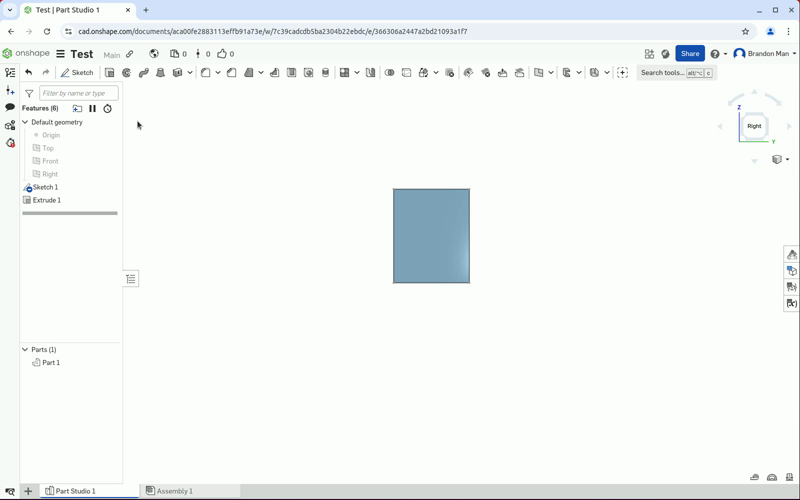
key(shift+h)
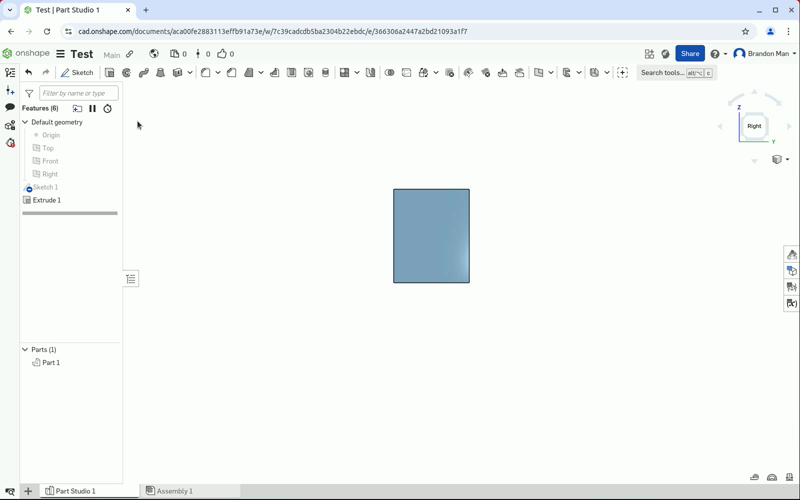
mouse_move(73, 189)
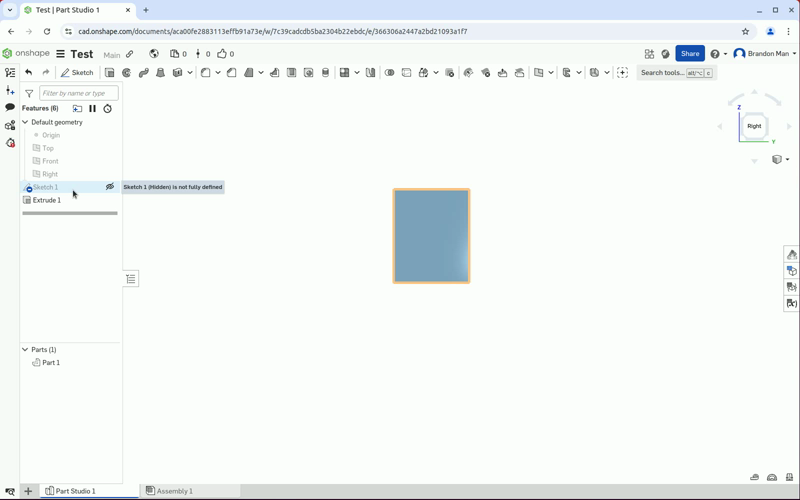
click(73, 189)
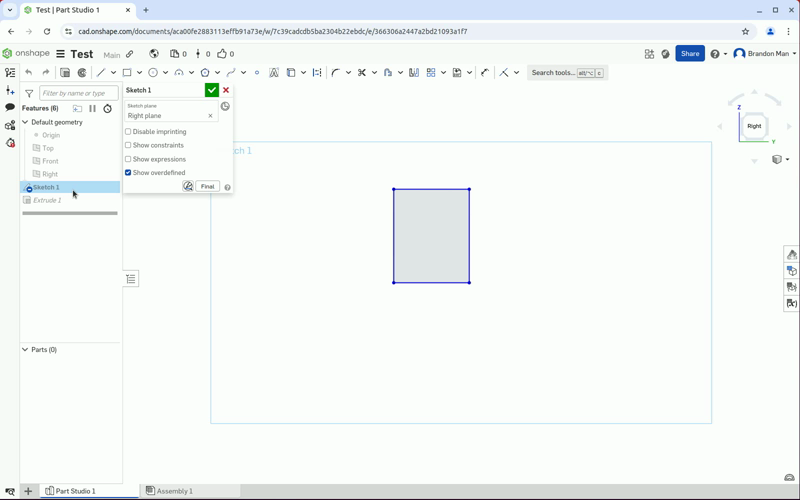
mouse_move(229, 92)
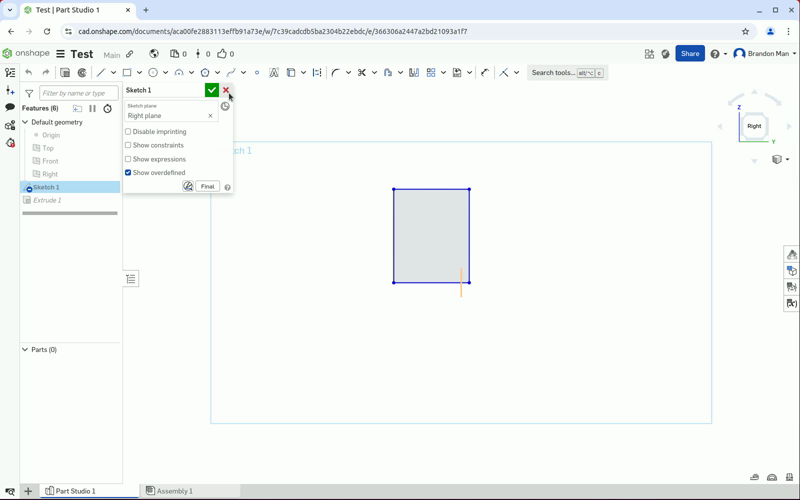
click(229, 92)
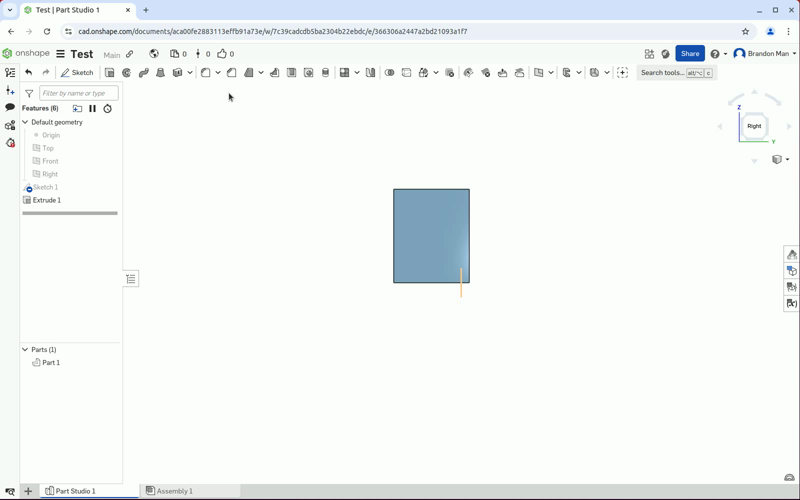
mouse_move(541, 75)
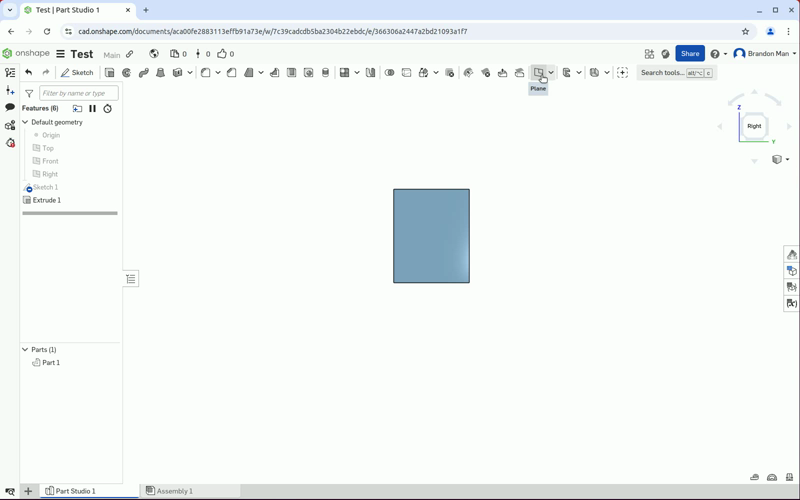
click(541, 75)
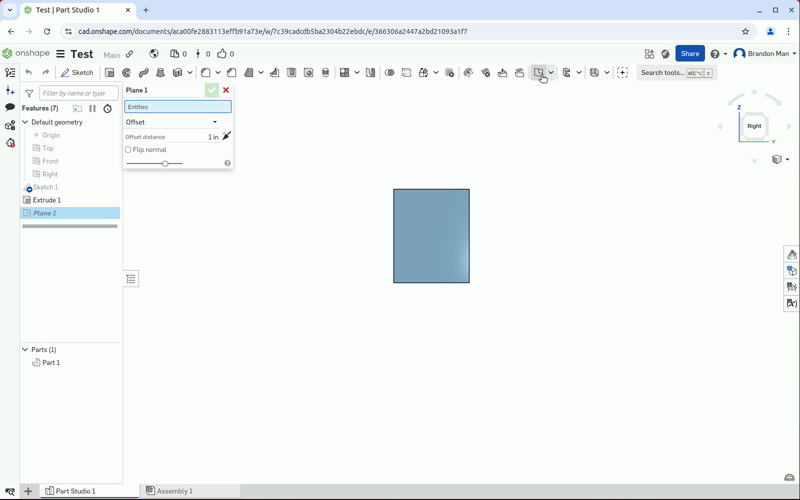
mouse_move(73, 176)
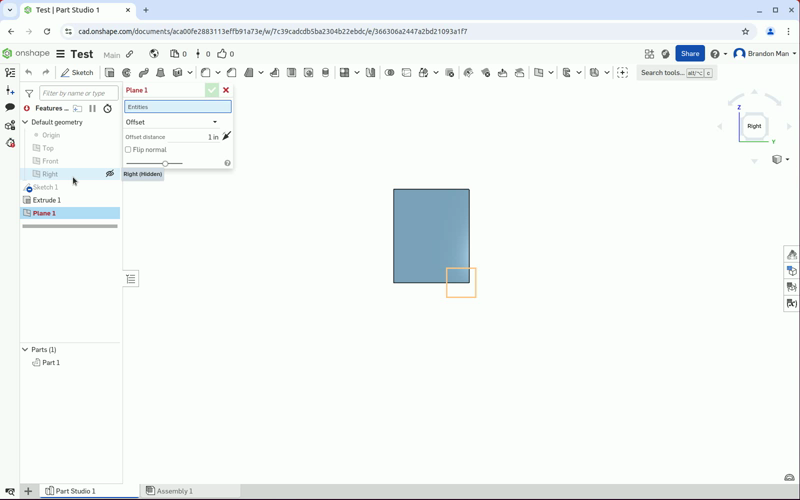
click(73, 176)
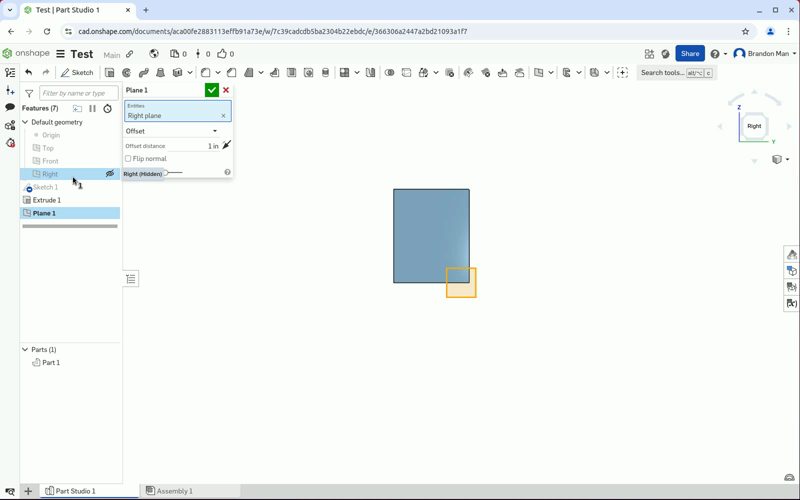
key(tab, 2)
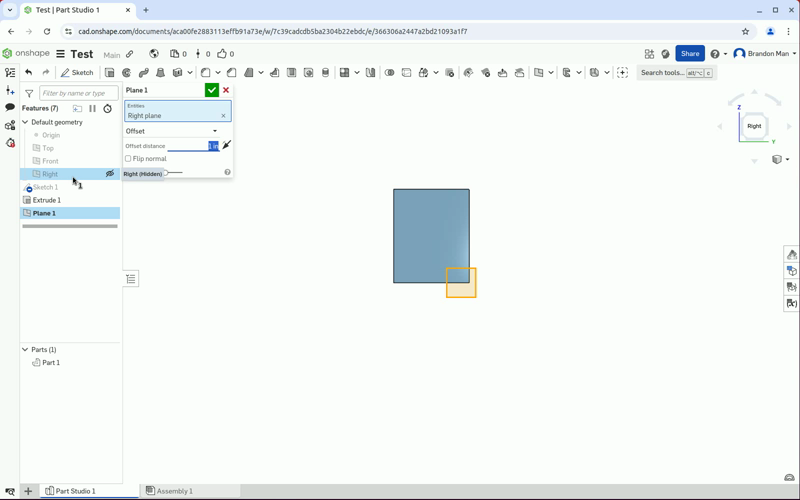
text(23.108)
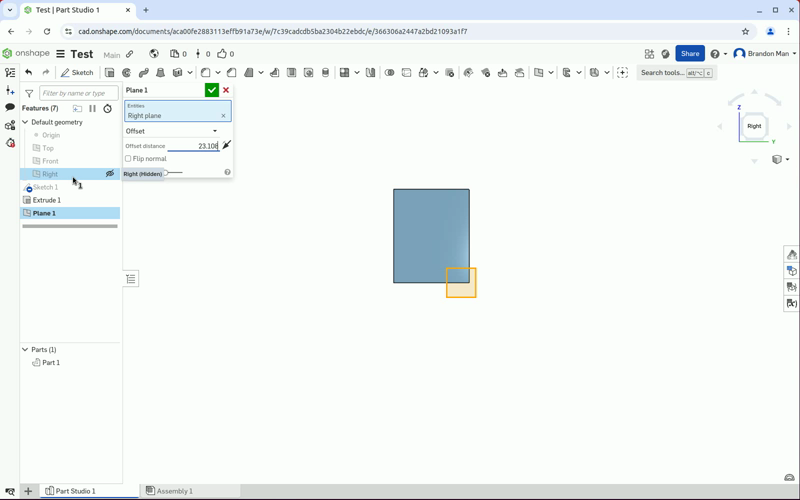
key(enter, 2)
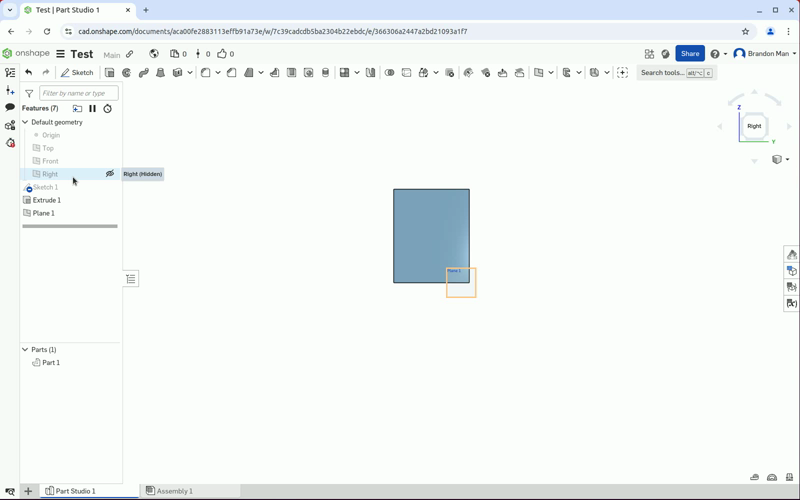
key(shift+s)
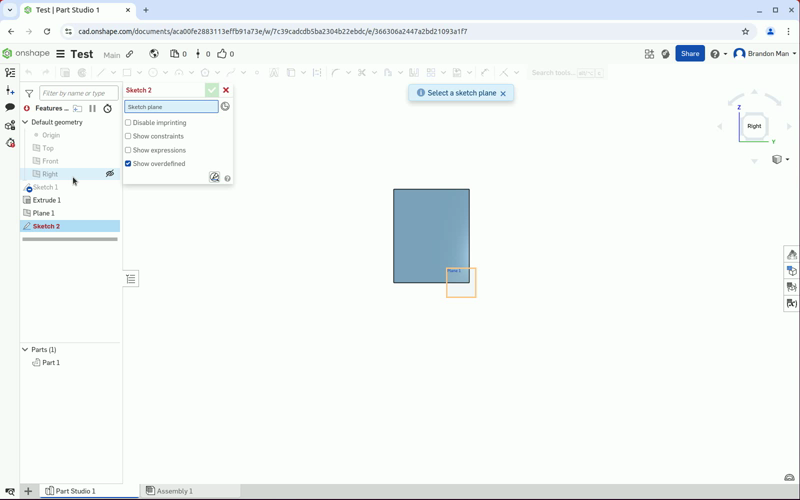
mouse_move(73, 215)
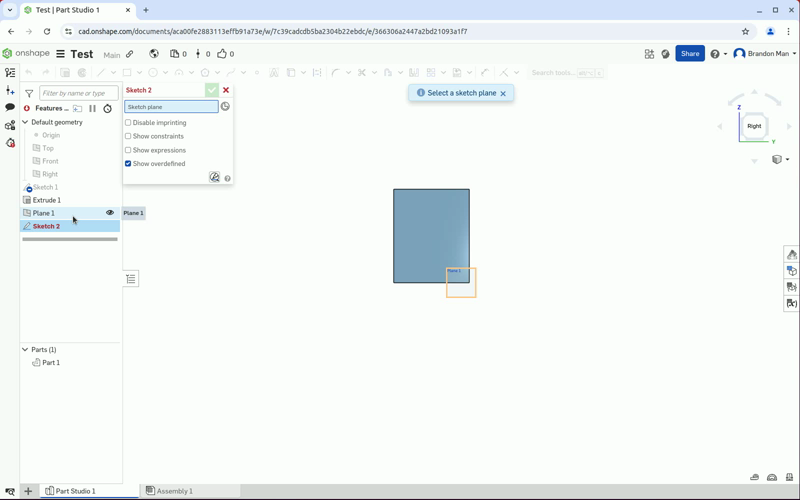
click(73, 215)
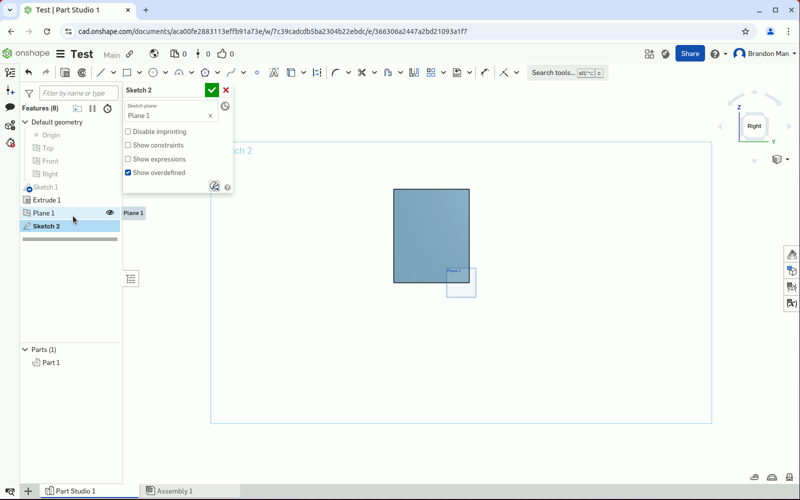
mouse_move(73, 352)
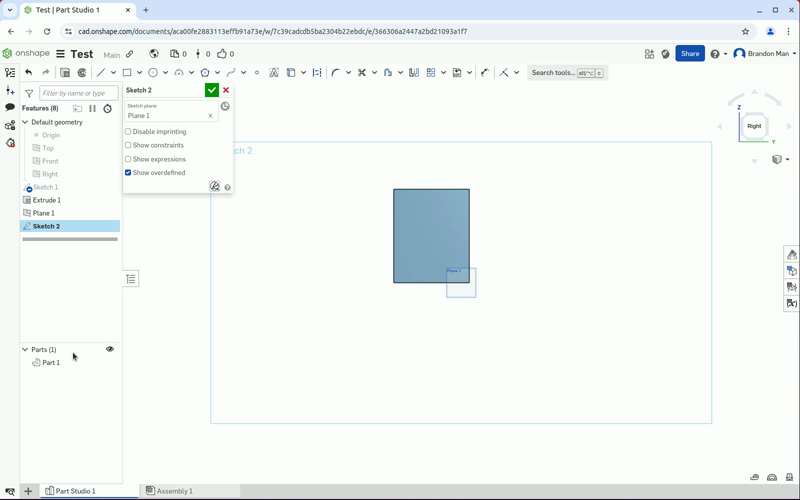
key(y)
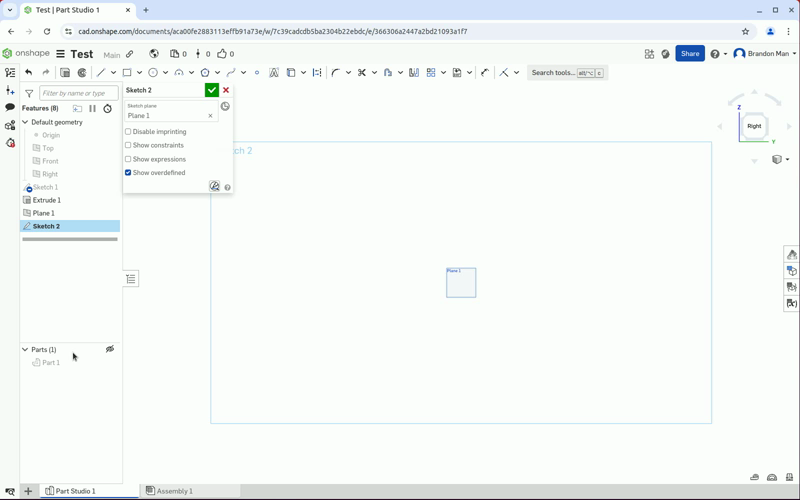
key(l)
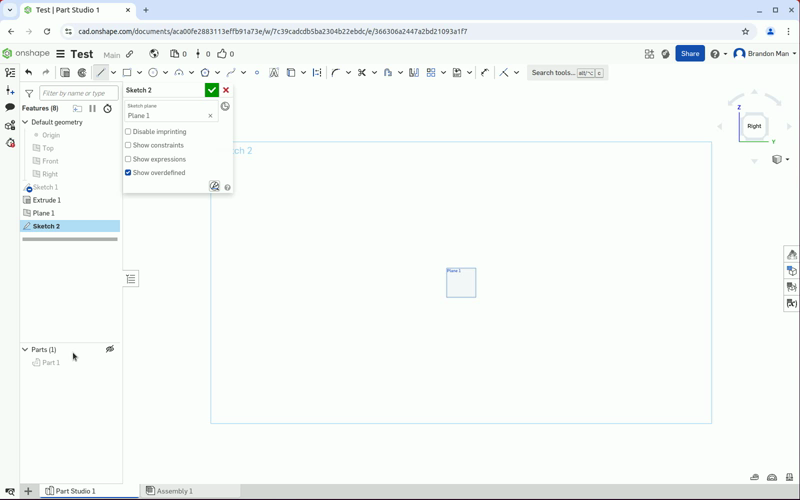
key_down(shift)
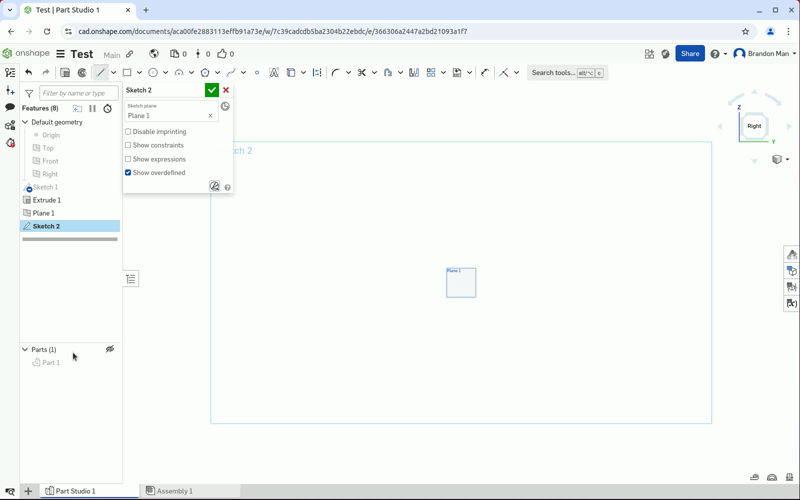
mouse_move(393, 264)
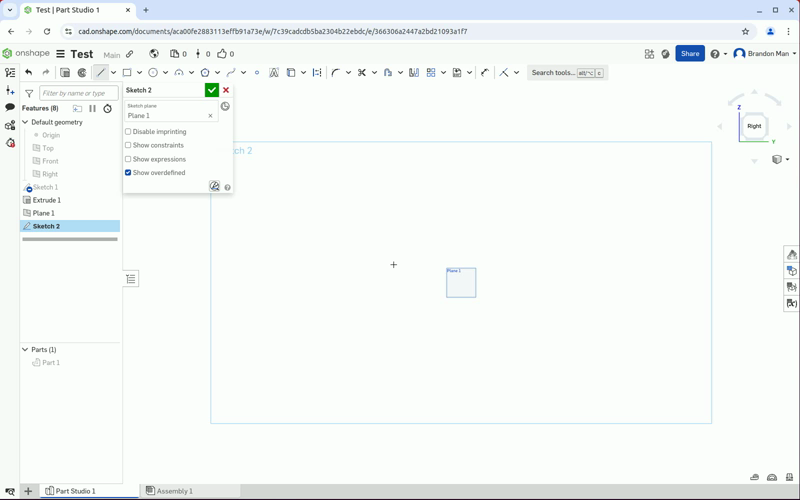
click(393, 264)
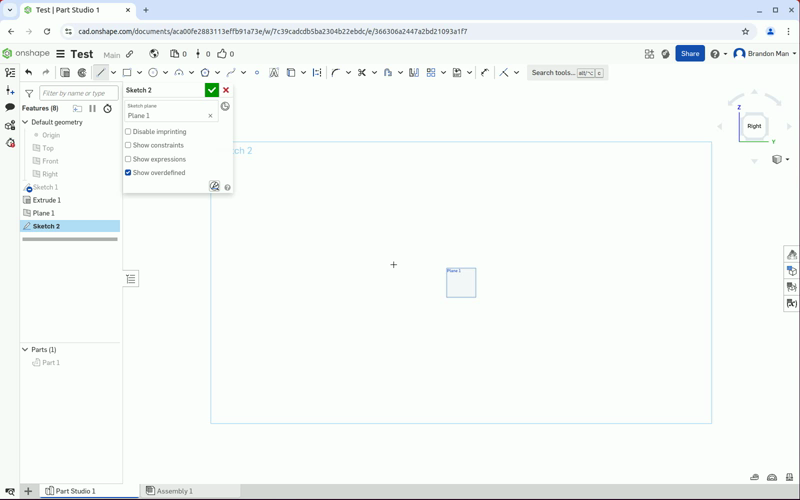
key_up(shift)
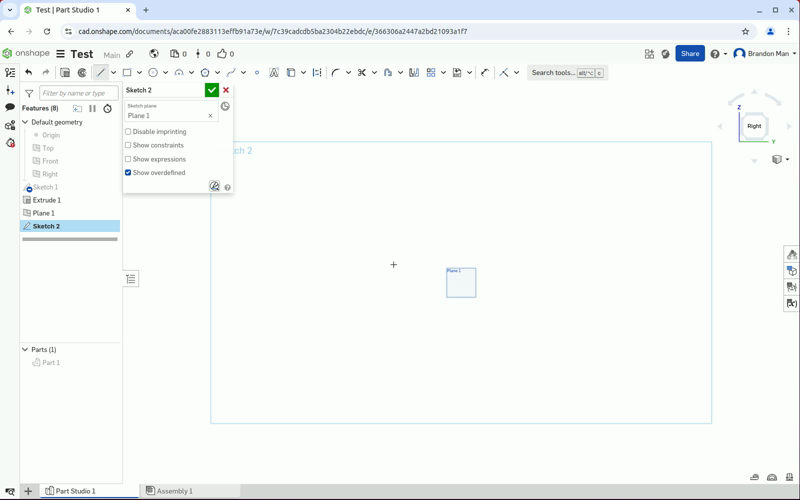
key_down(shift)
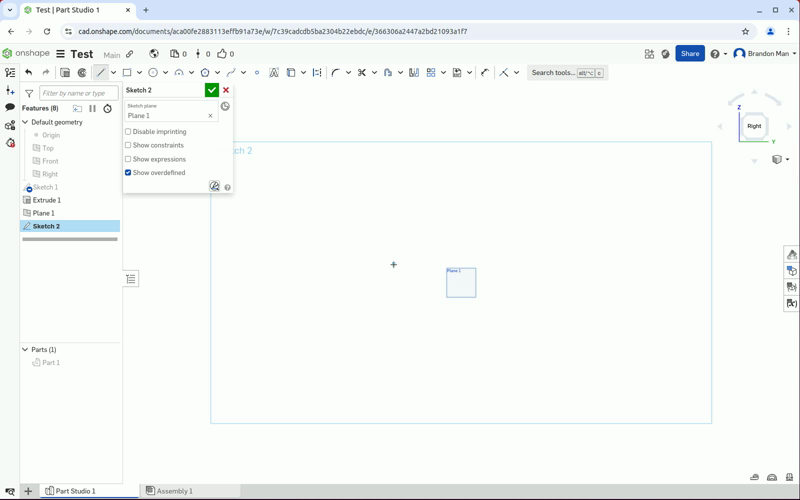
mouse_move(450, 188)
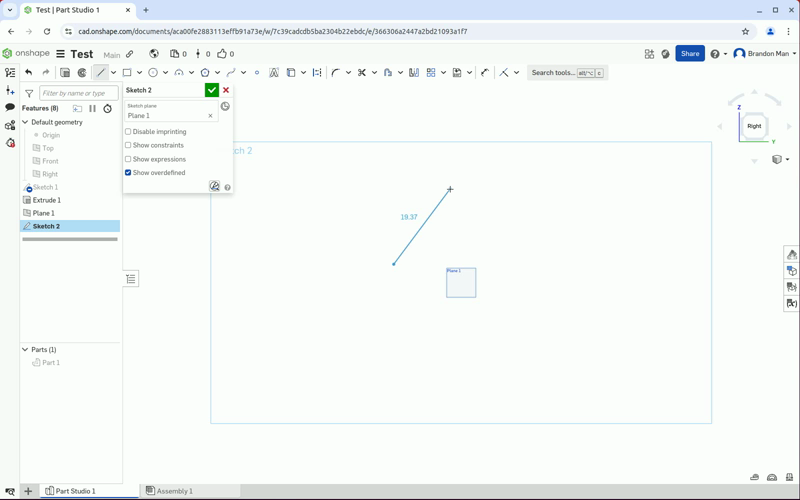
click(450, 188)
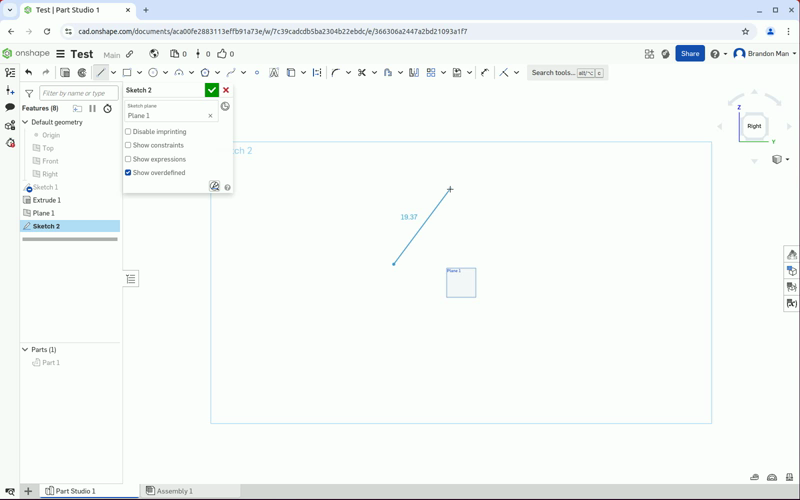
key_up(shift)
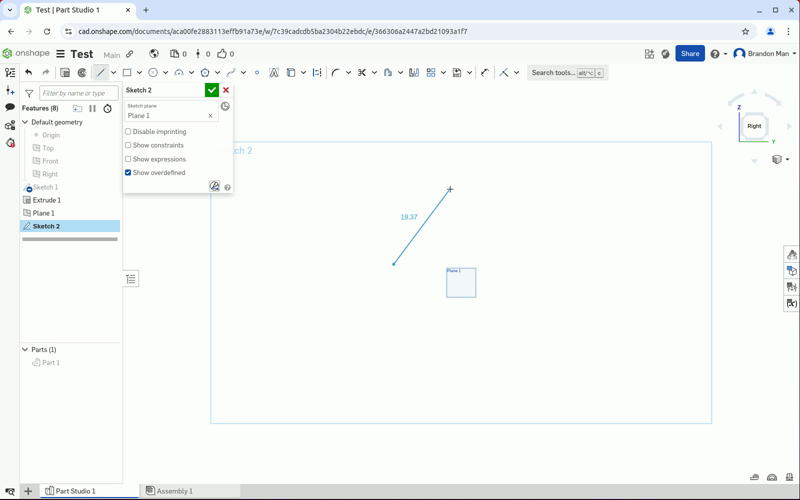
key_down(shift)
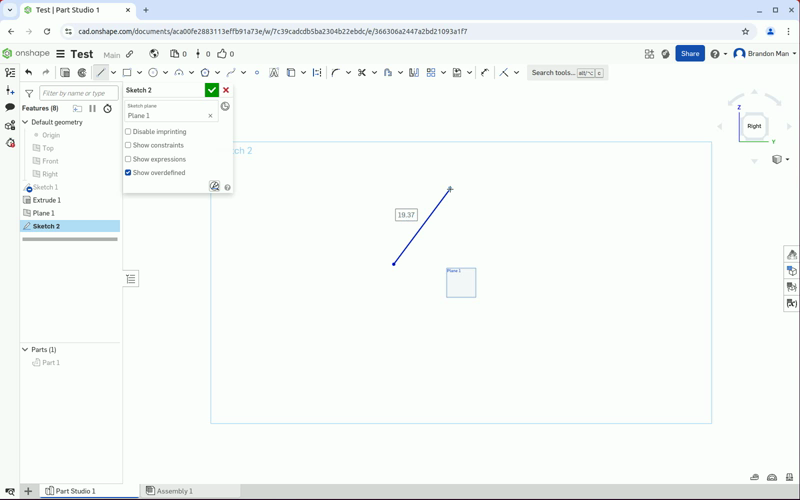
mouse_move(480, 188)
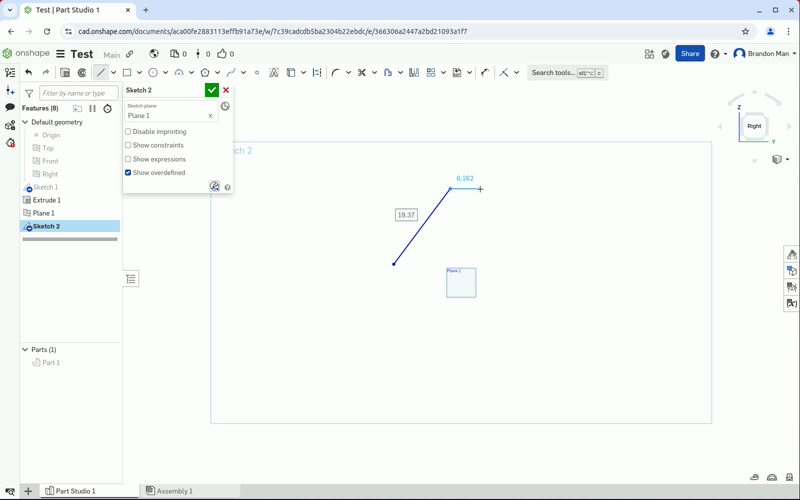
mouse_move(393, 188)
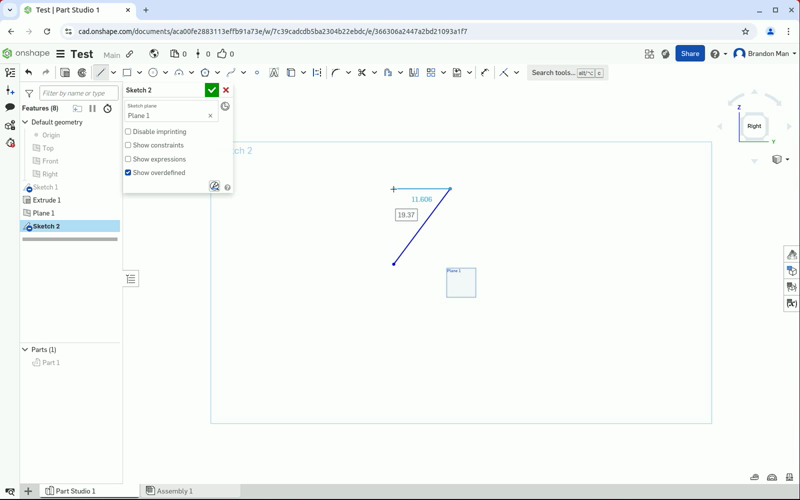
click(393, 188)
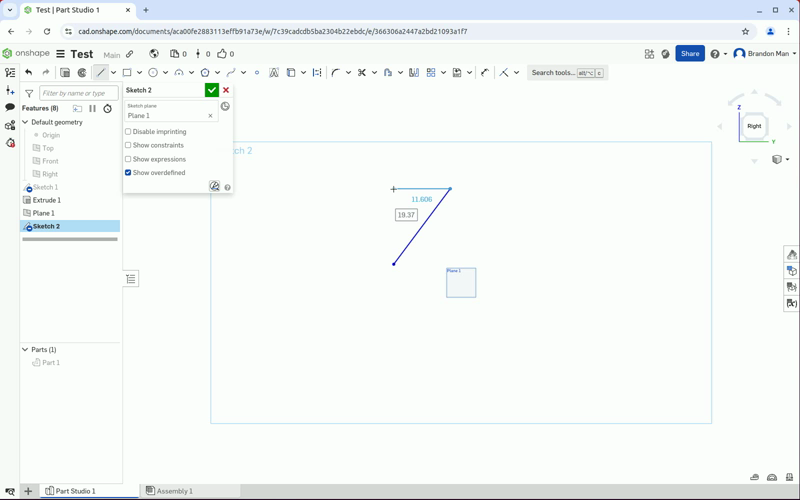
key_up(shift)
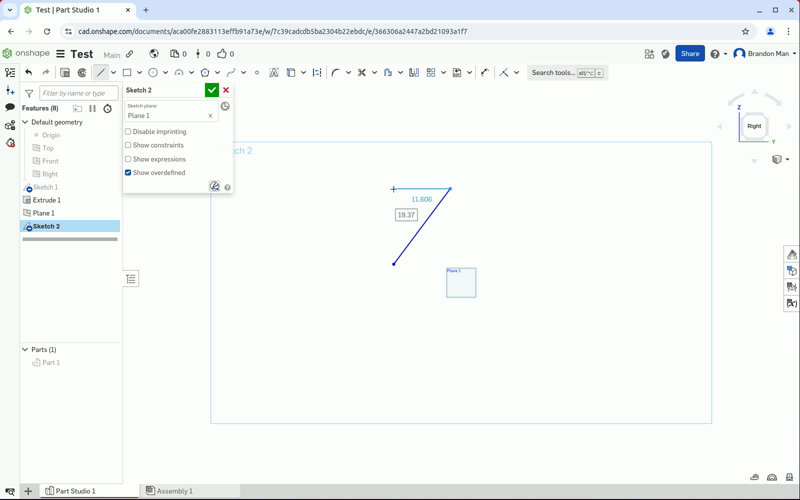
key_down(shift)
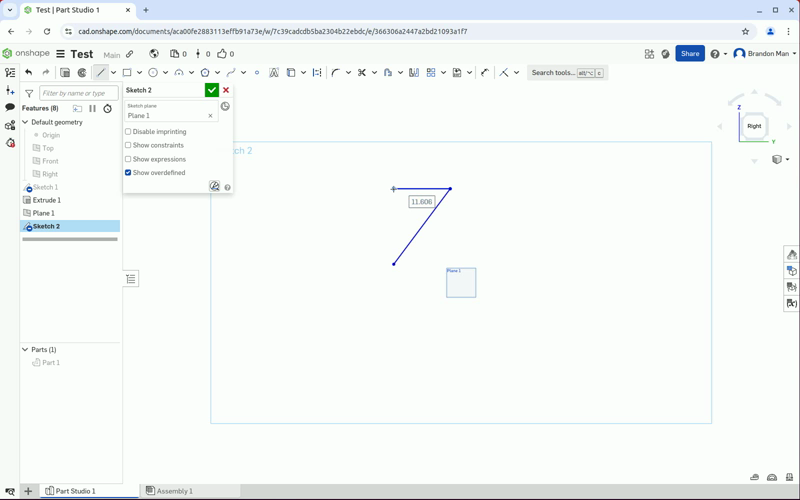
mouse_move(393, 264)
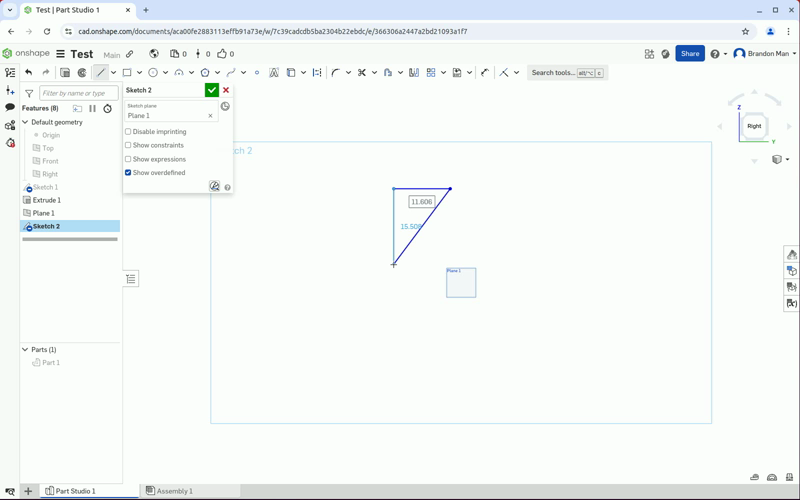
key_up(shift)
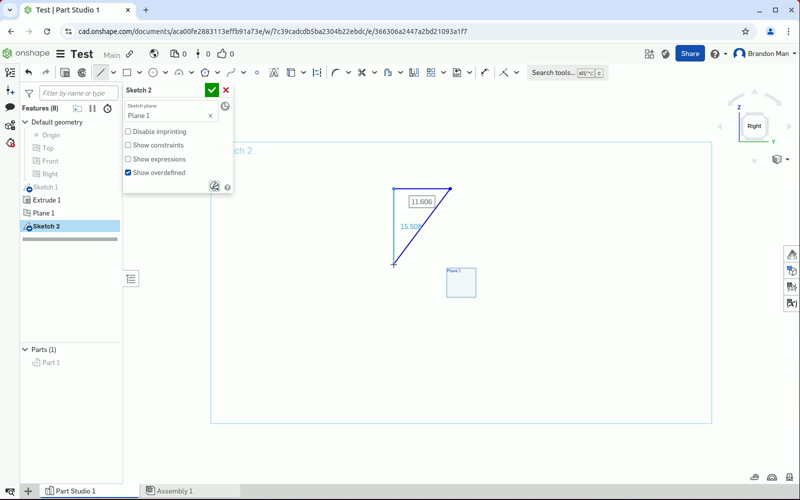
click(393, 264)
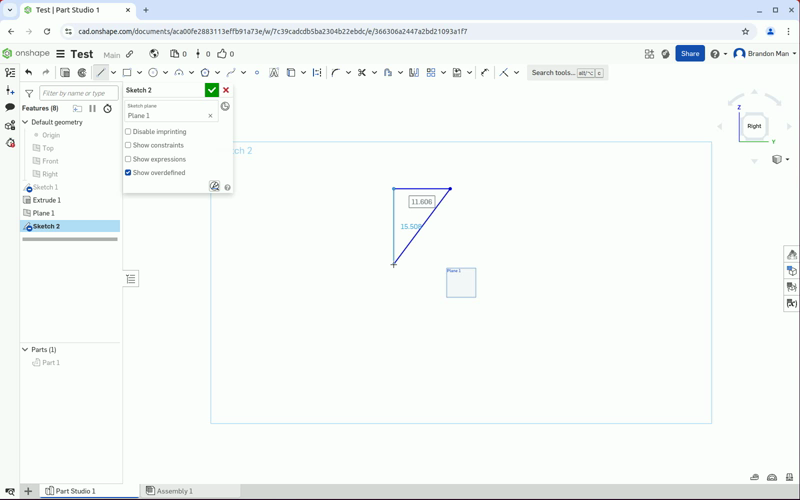
key(esc)
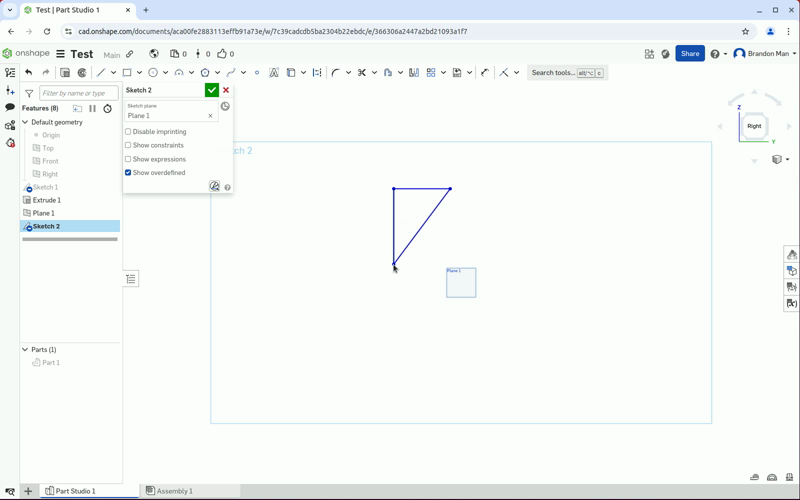
mouse_move(412, 209)
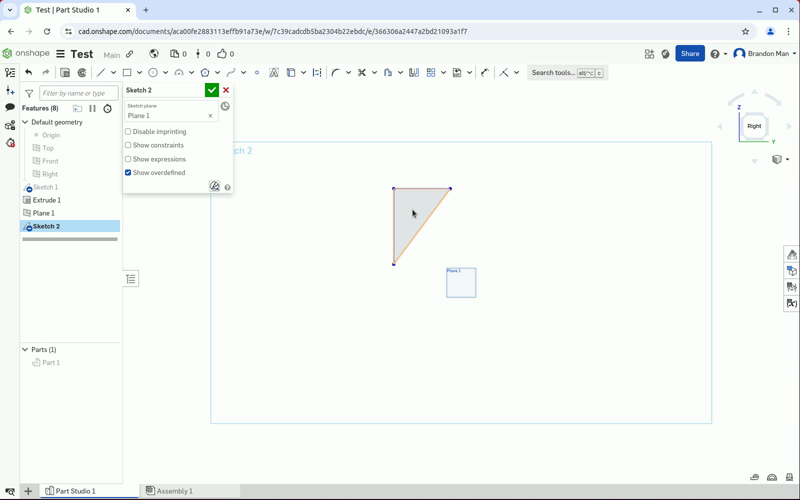
click(412, 209)
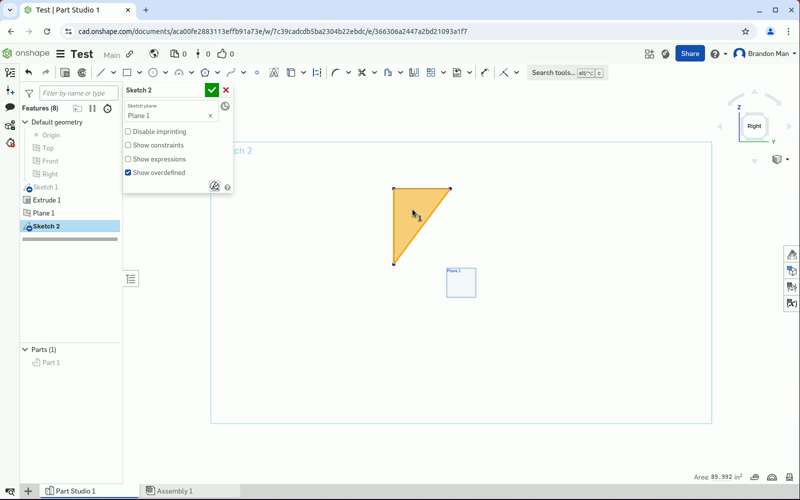
mouse_move(73, 352)
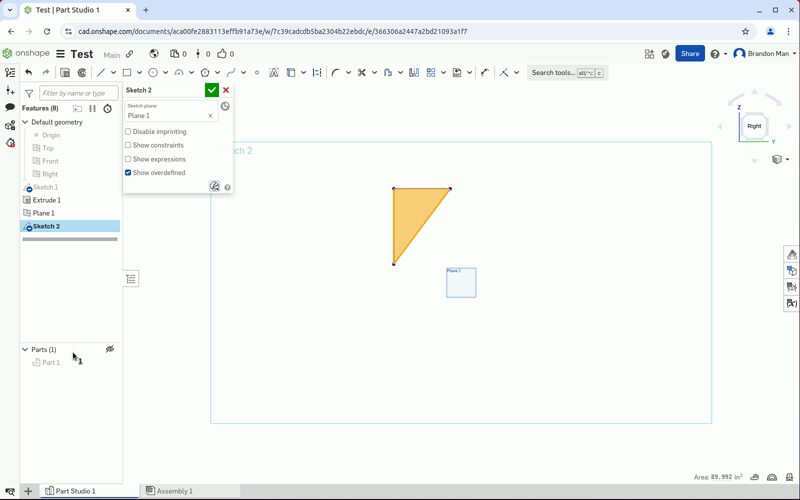
key(shift+y)
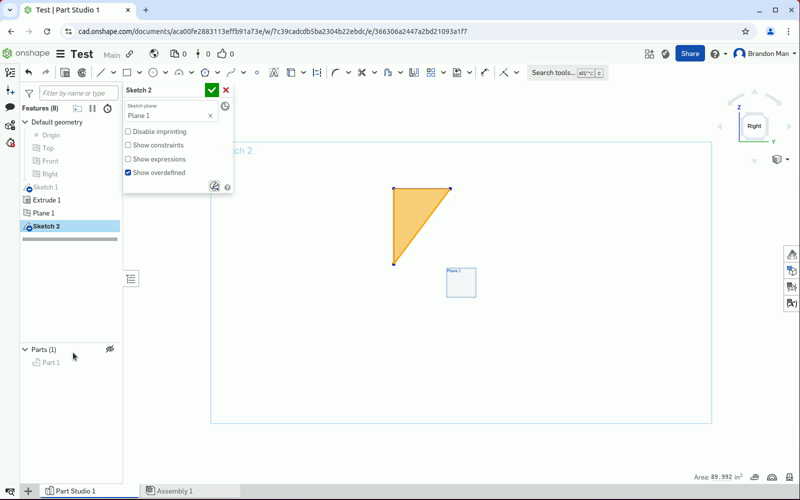
key(shift+e)
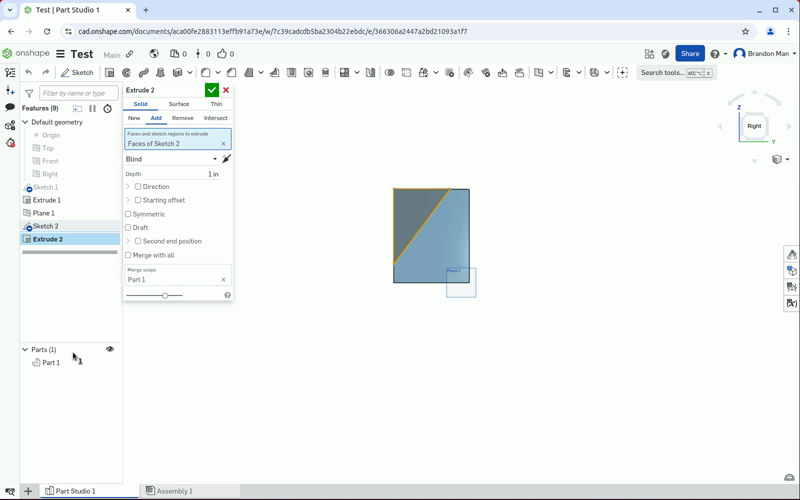
mouse_move(143, 106)
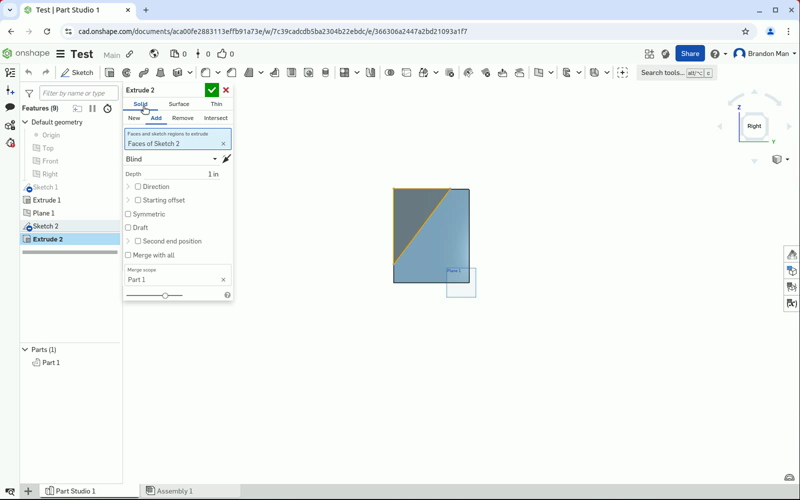
click(143, 106)
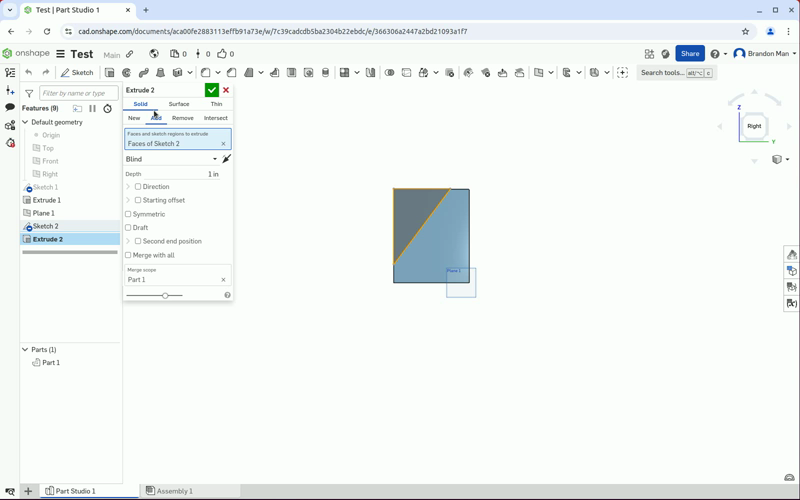
mouse_move(186, 120)
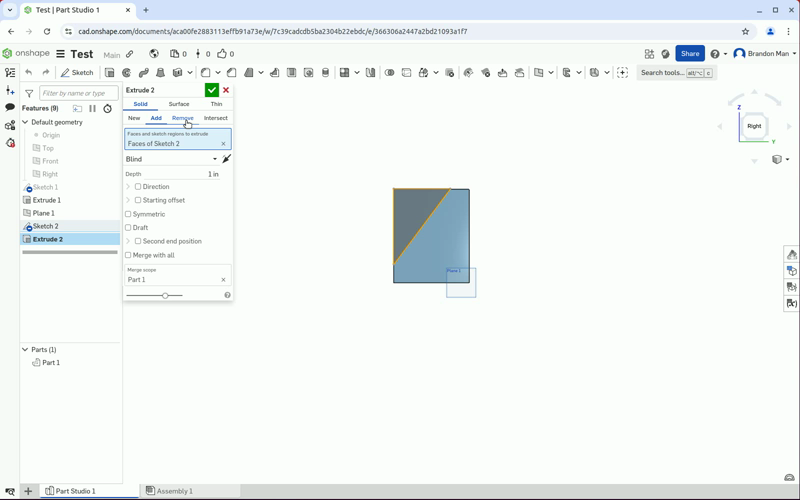
click(186, 120)
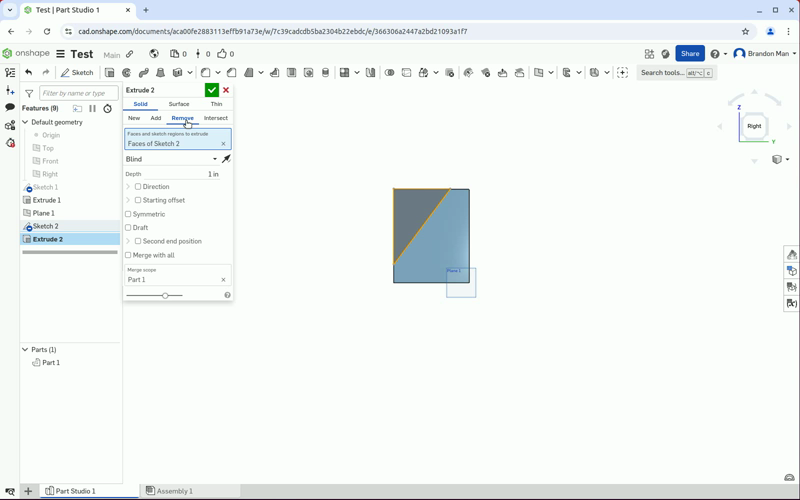
key(tab, 4)
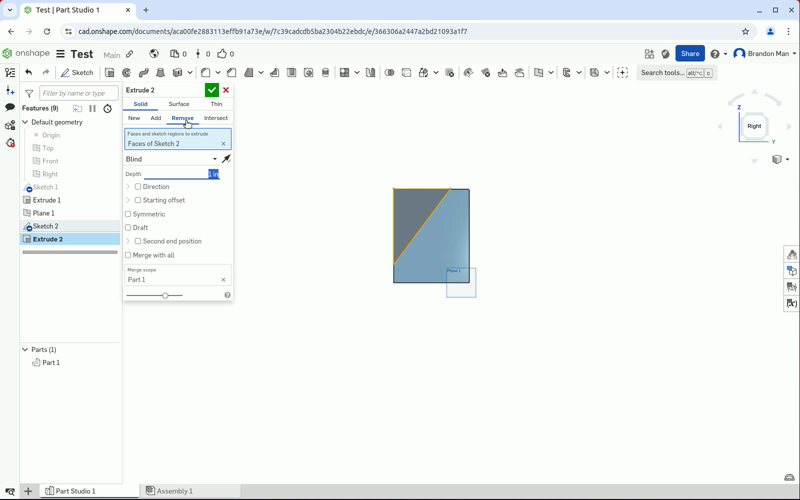
text(15.405)
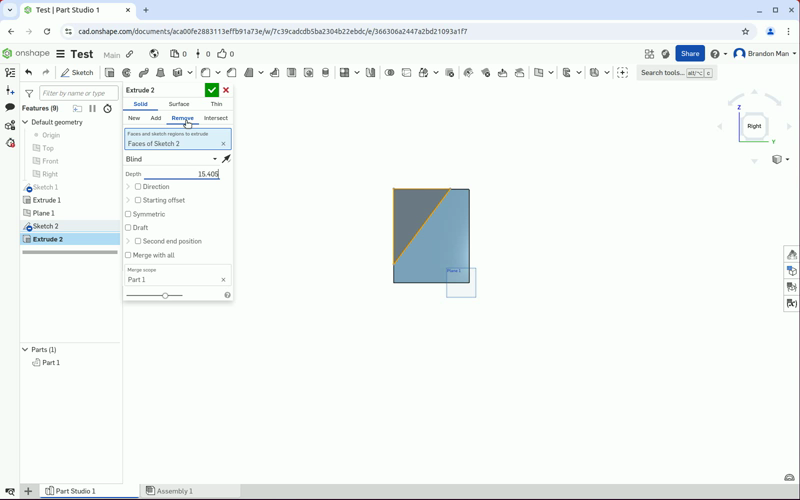
key(tab, 6)
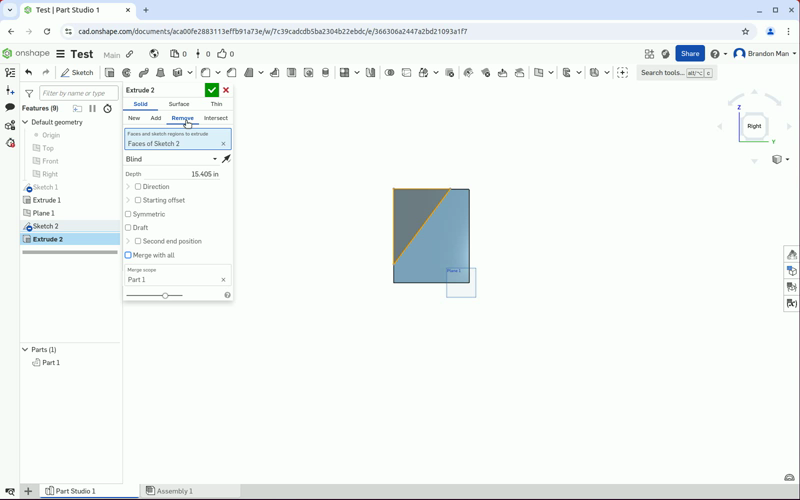
key(space)
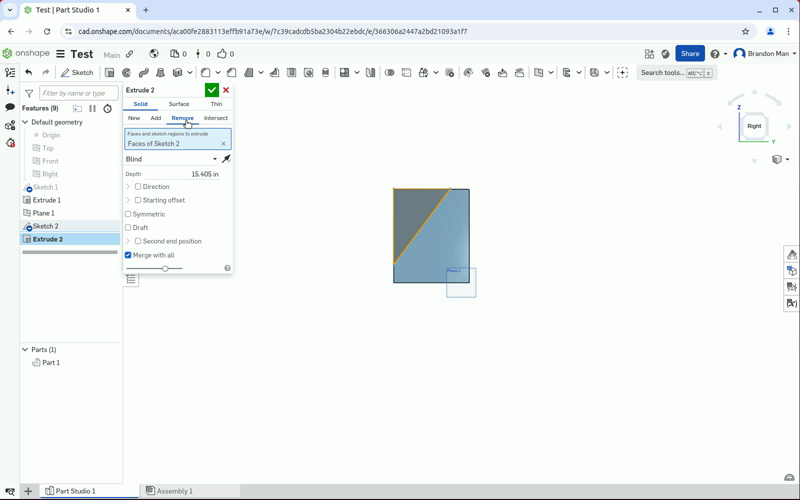
key(enter)
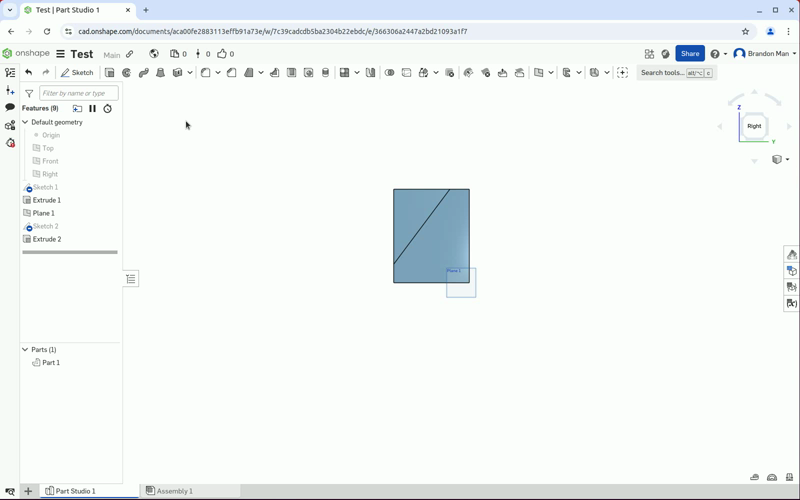
key(shift+h)
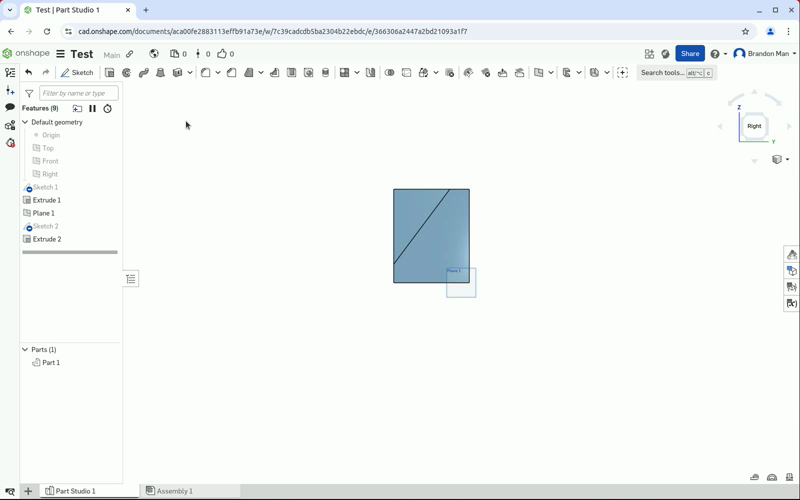
key(shift+h)
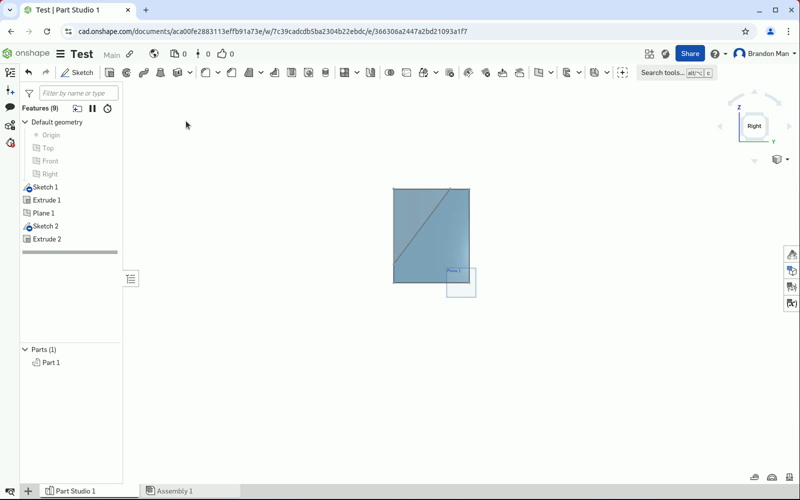
key(shift+7)
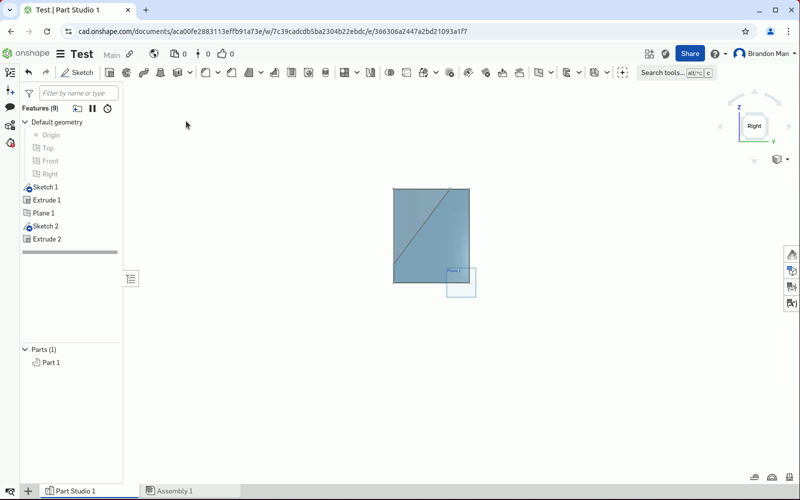
key(right, 2)
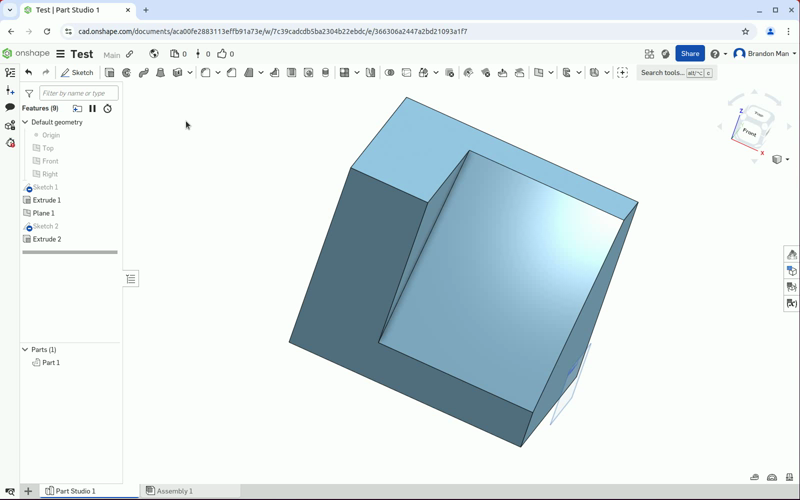
key(down, 2)
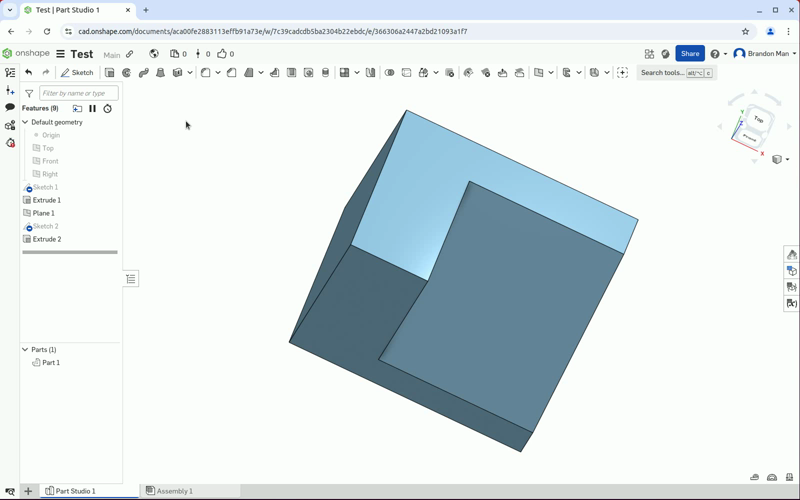
key(up, 2)
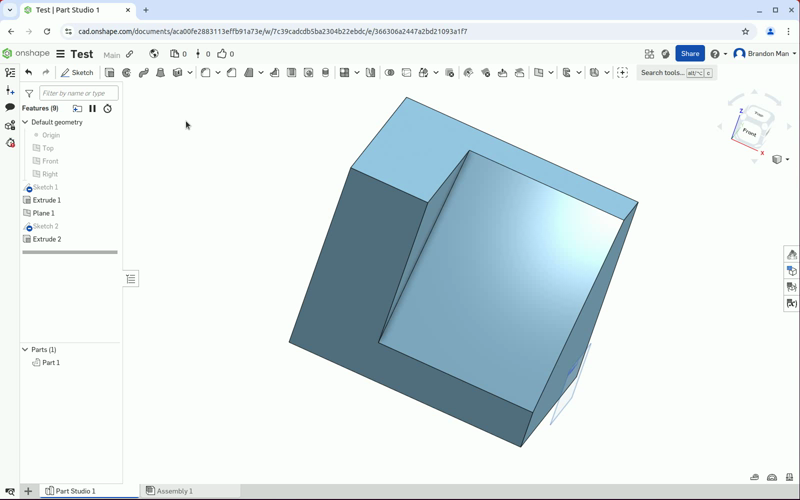
key(left, 2)
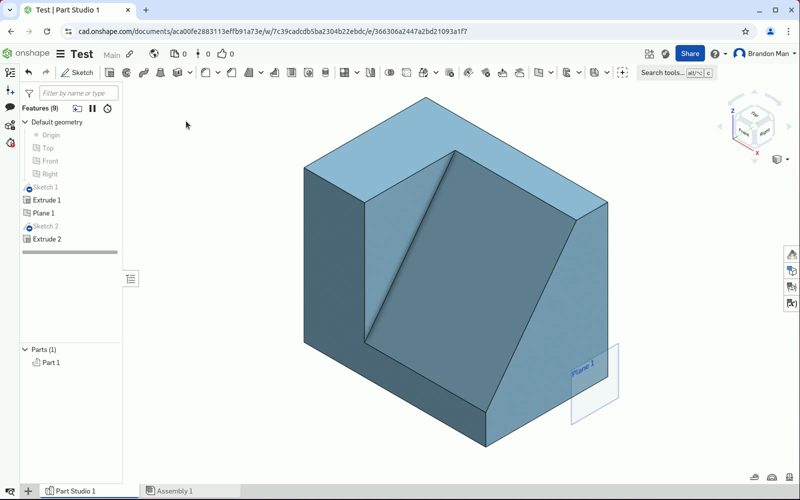
mouse_move(73, 189)
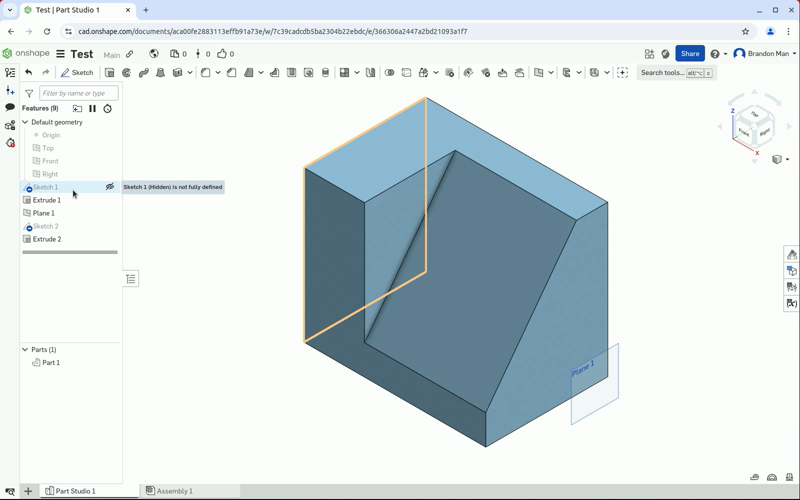
click(73, 189)